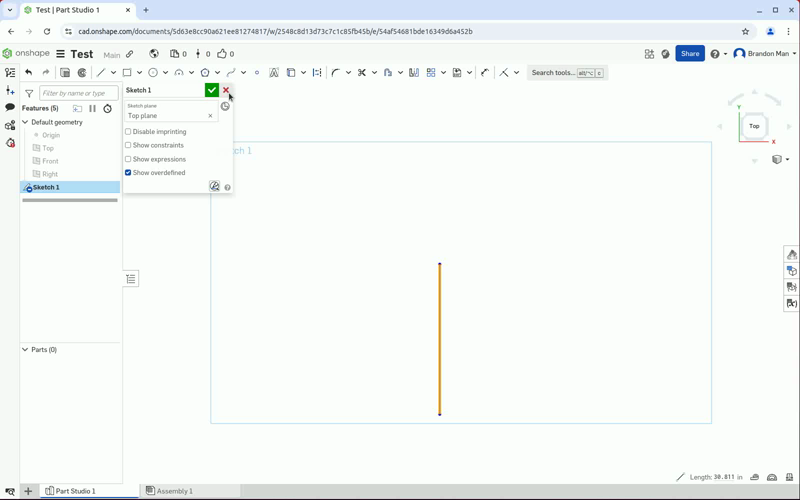
key(shift+h)
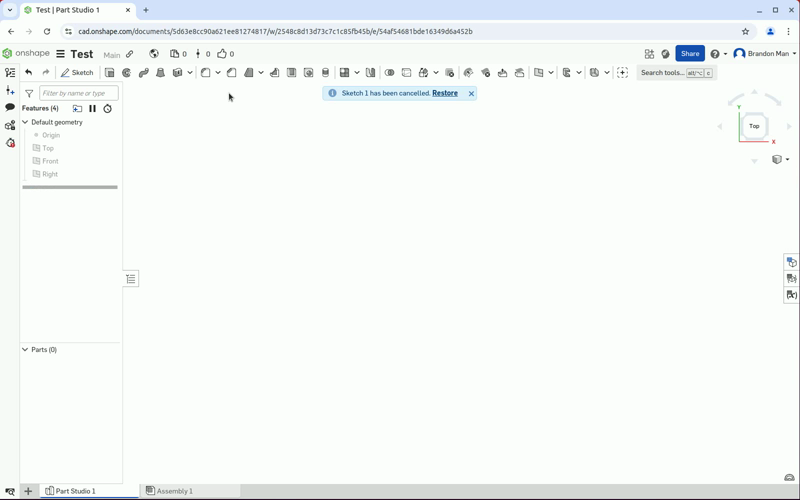
mouse_move(73, 352)
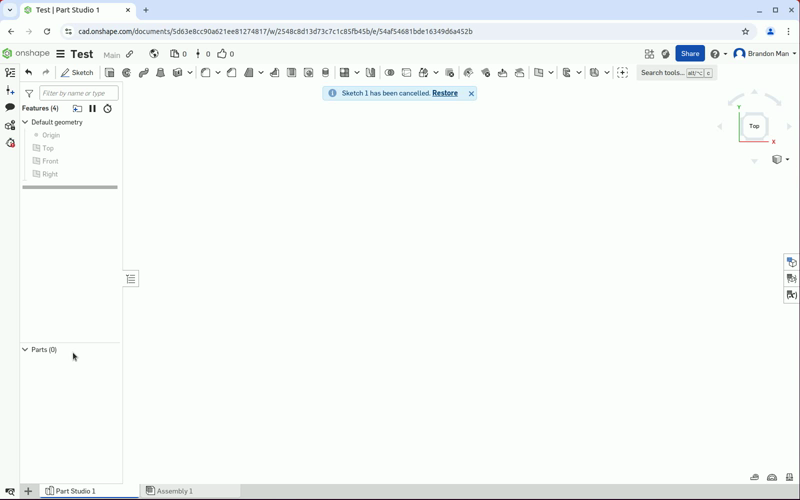
key(y)
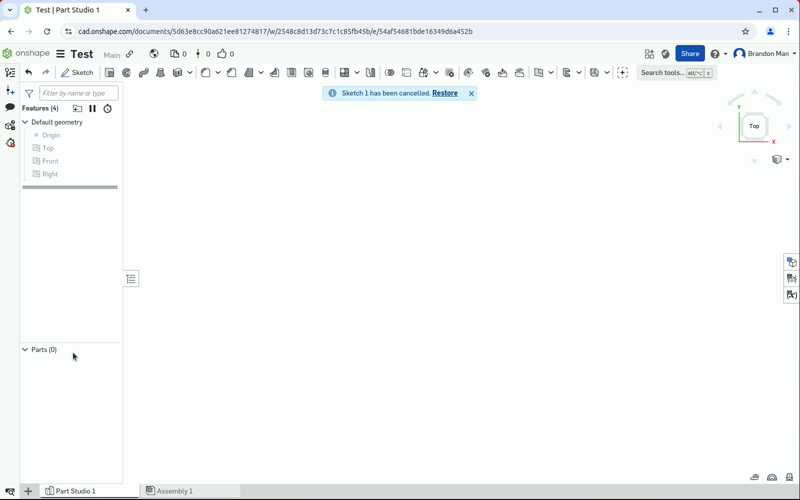
key(shift+p)
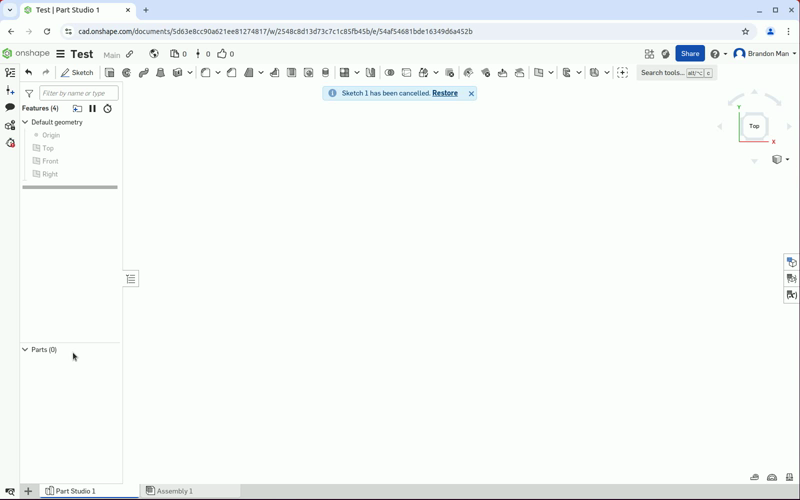
key(space)
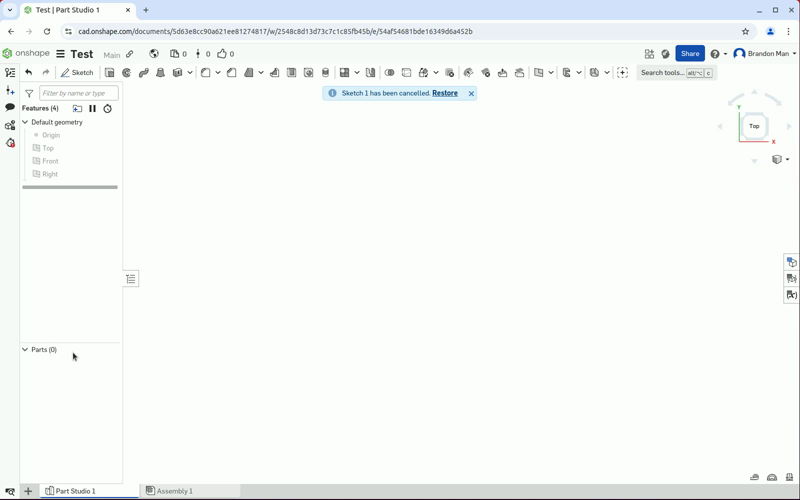
key_down(shift)
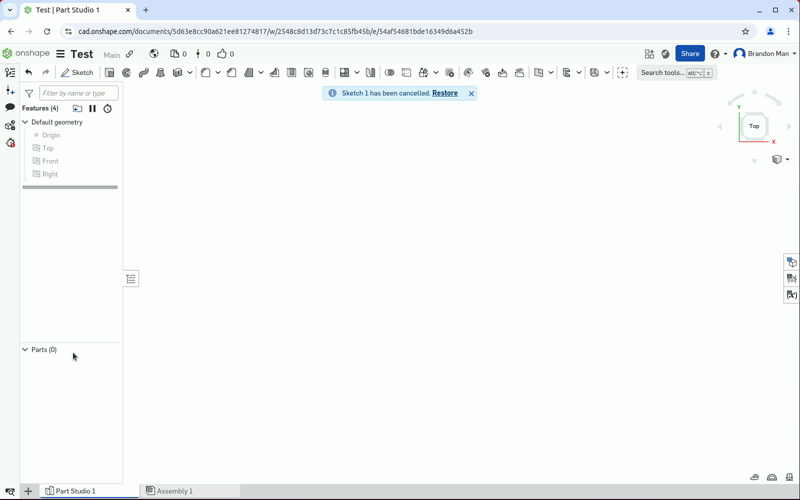
key(up)
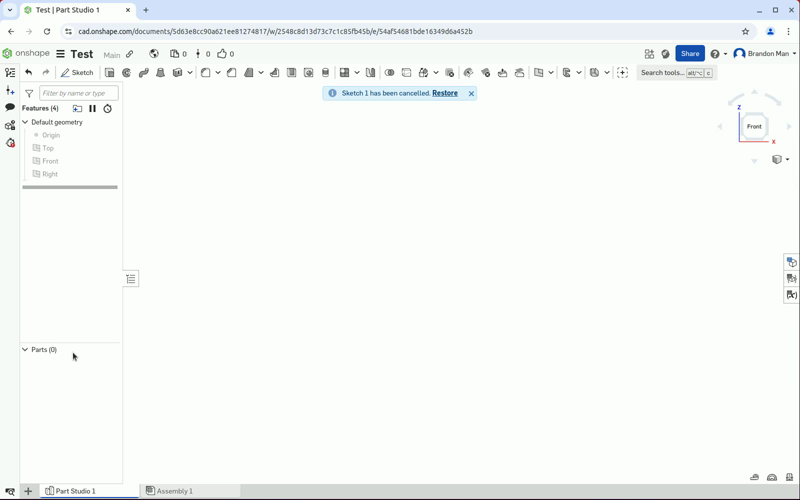
key_up(shift)
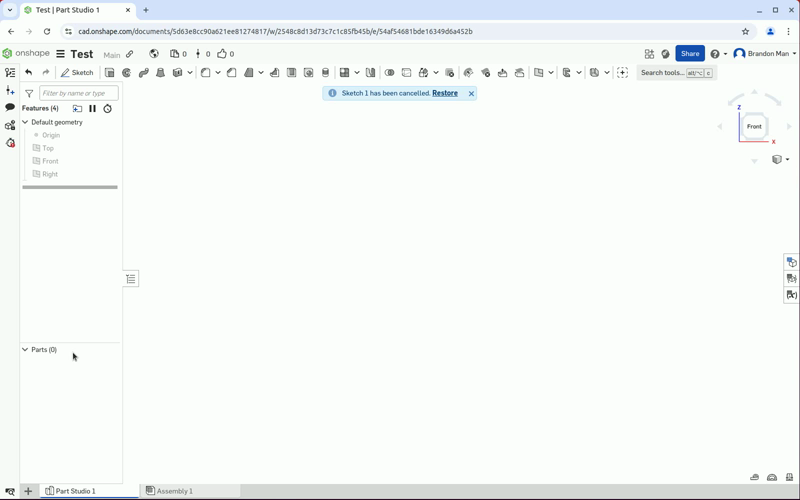
mouse_move(73, 352)
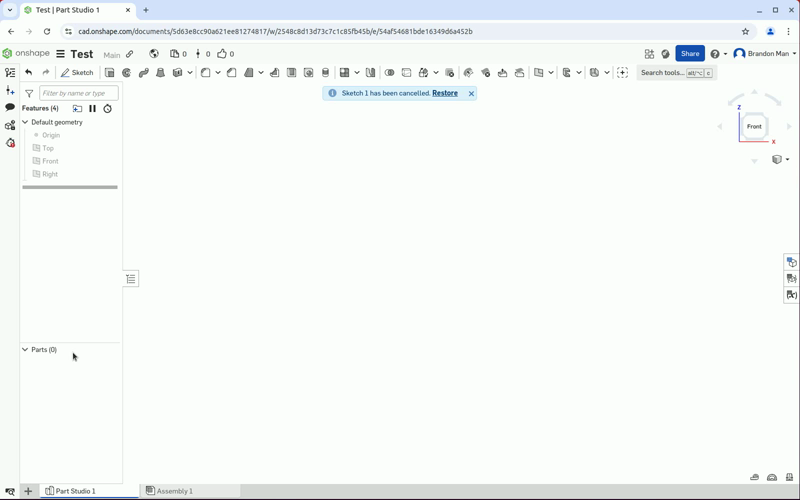
key(shift+y)
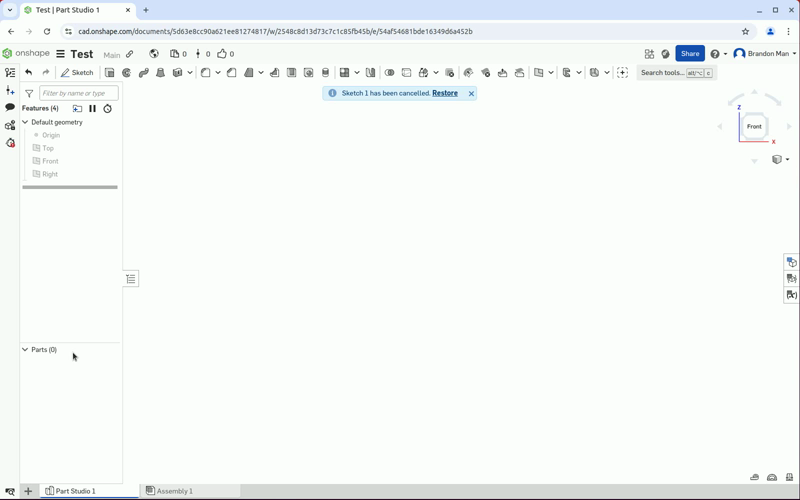
key(shift+s)
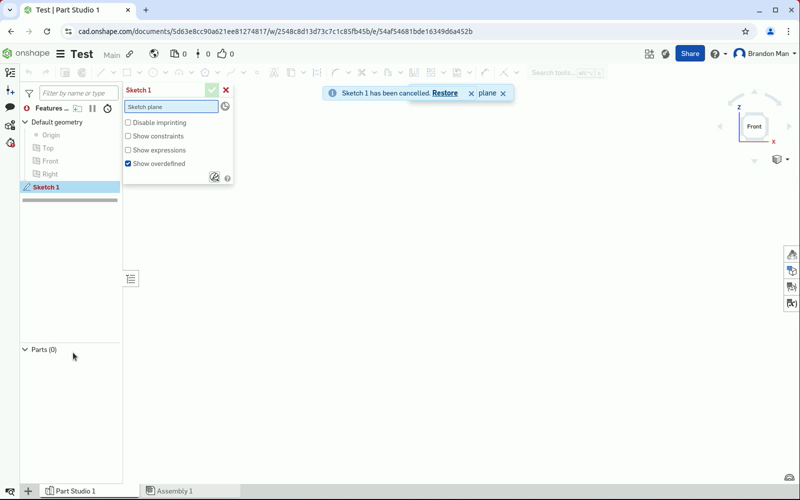
mouse_move(73, 163)
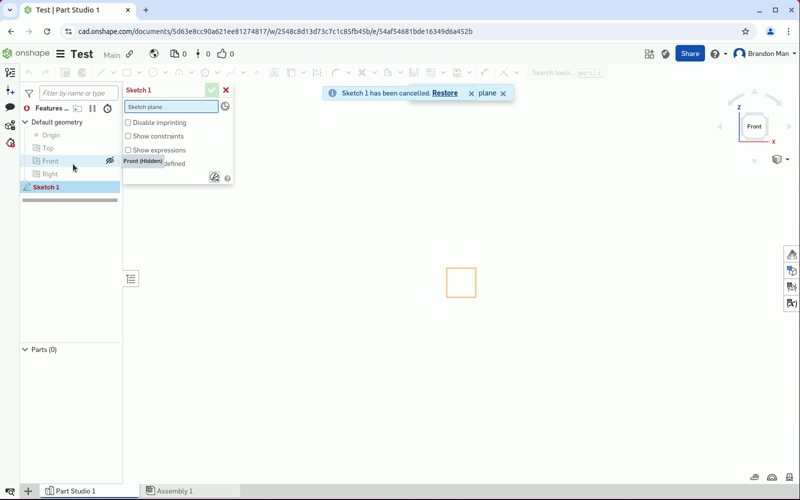
click(73, 163)
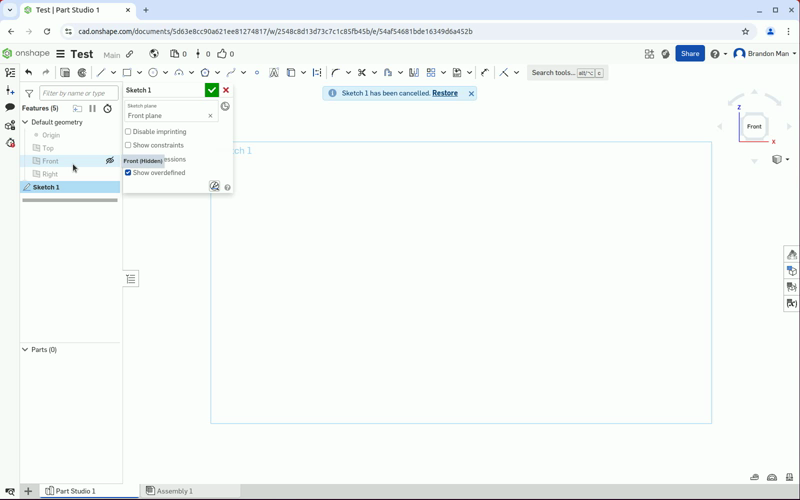
mouse_move(73, 352)
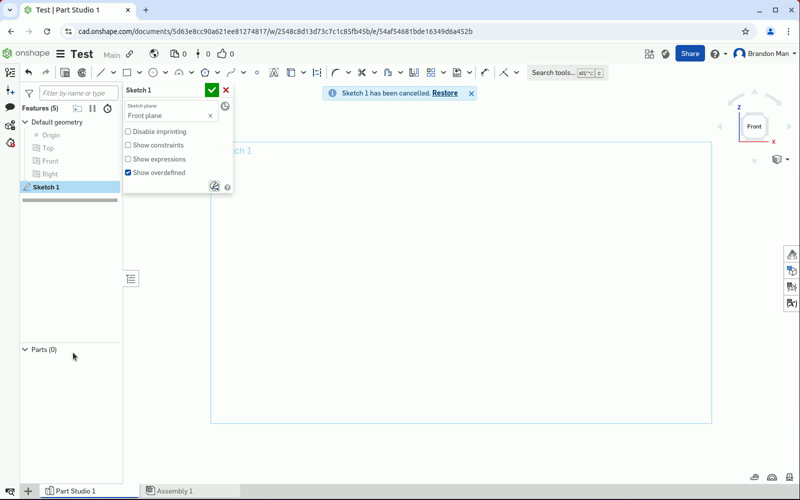
key(y)
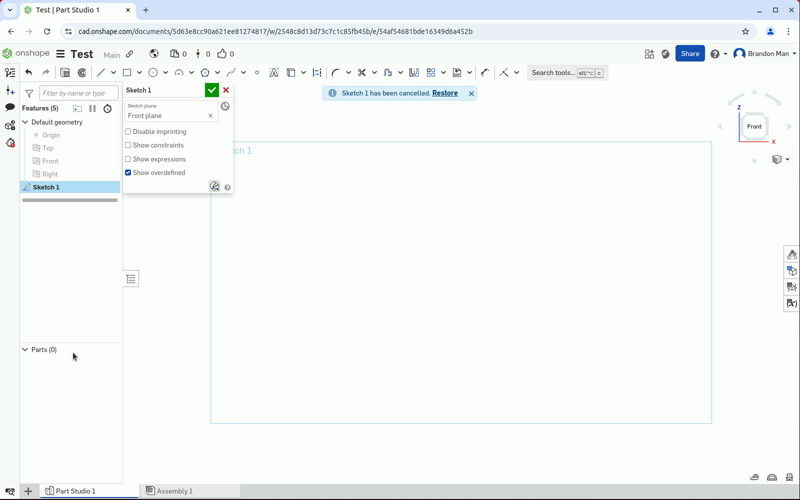
key(l)
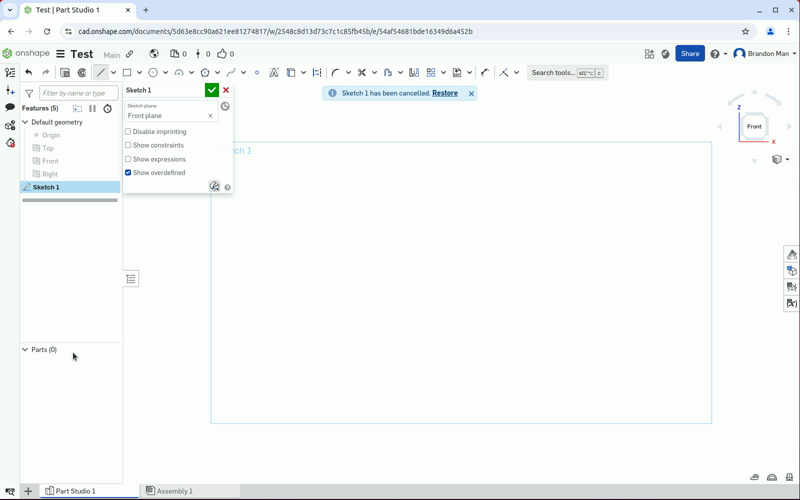
key_down(shift)
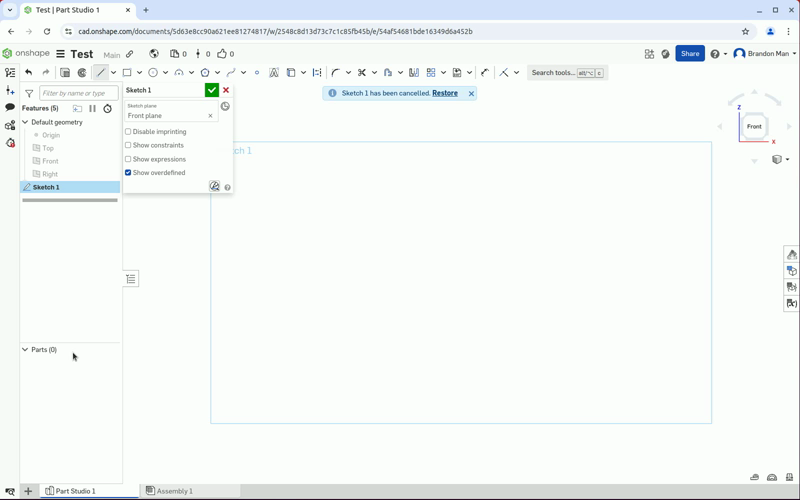
mouse_move(460, 282)
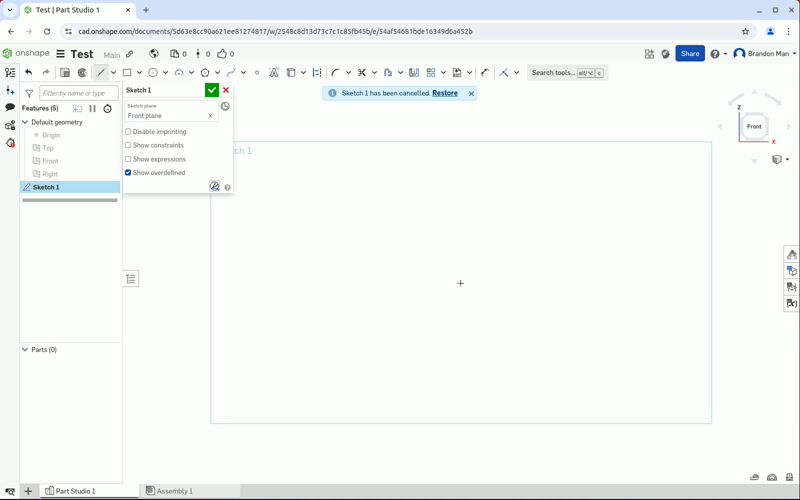
click(460, 282)
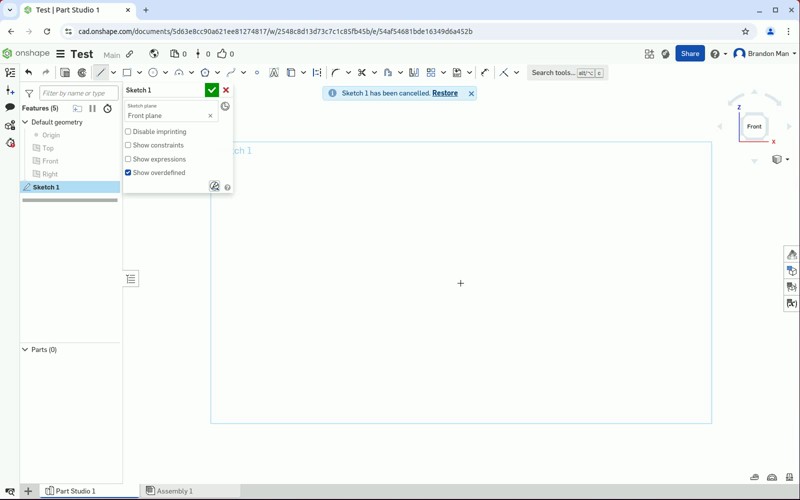
key_up(shift)
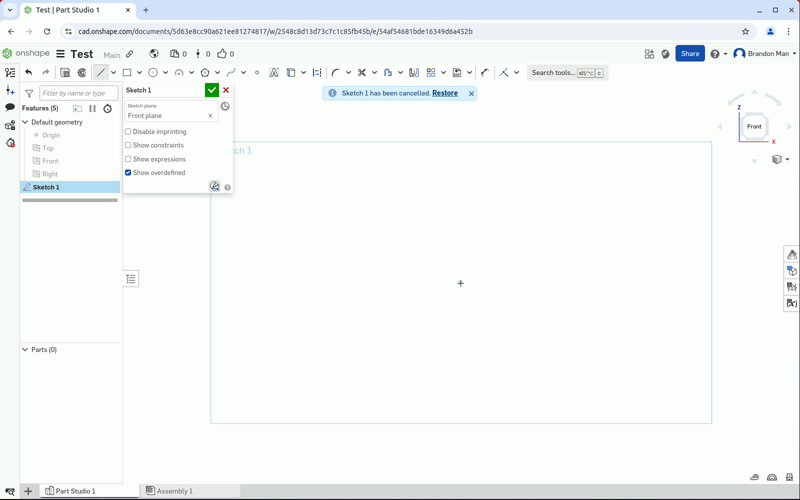
key_down(shift)
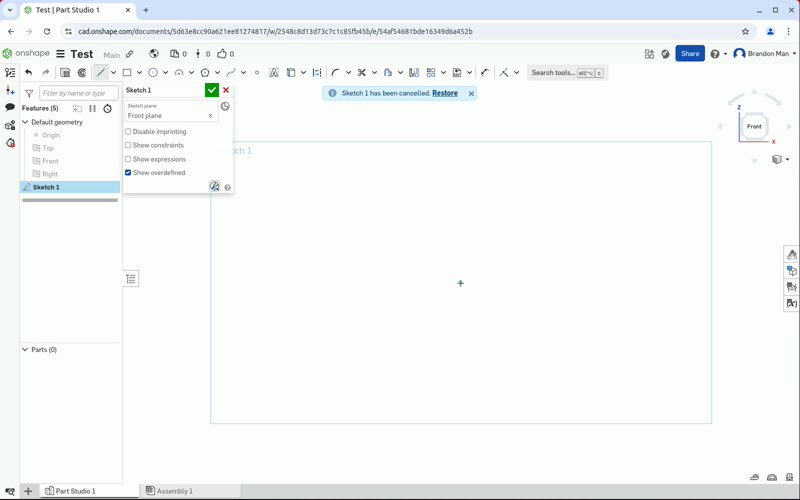
mouse_move(544, 282)
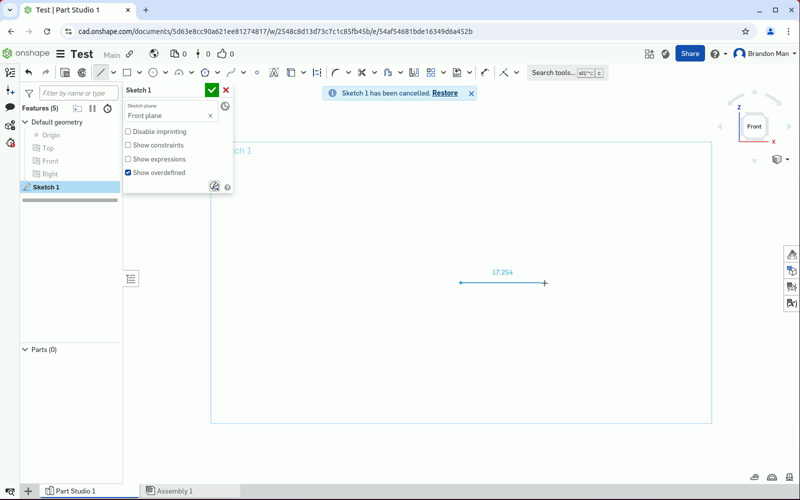
click(544, 282)
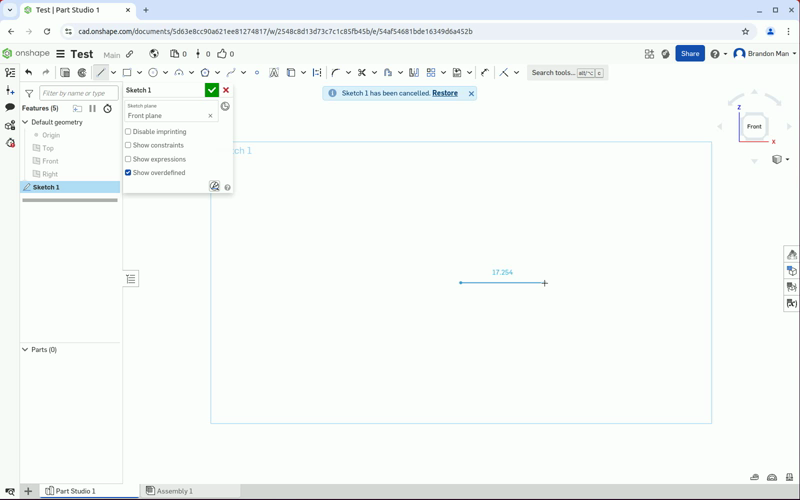
key_up(shift)
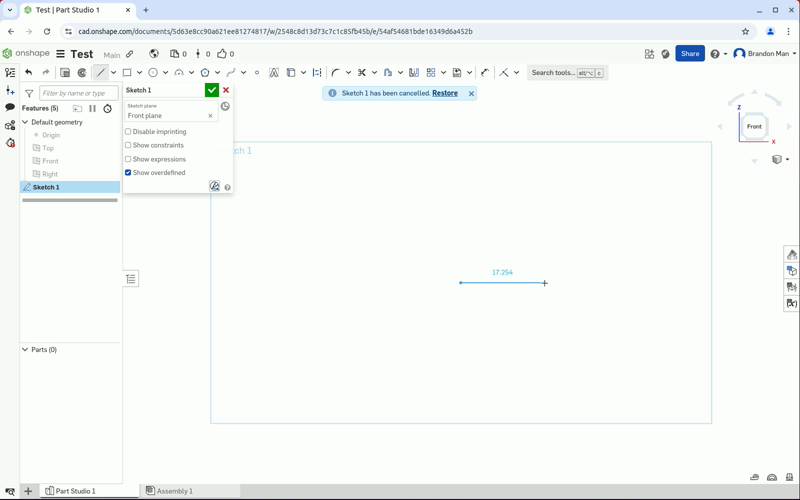
key(esc)
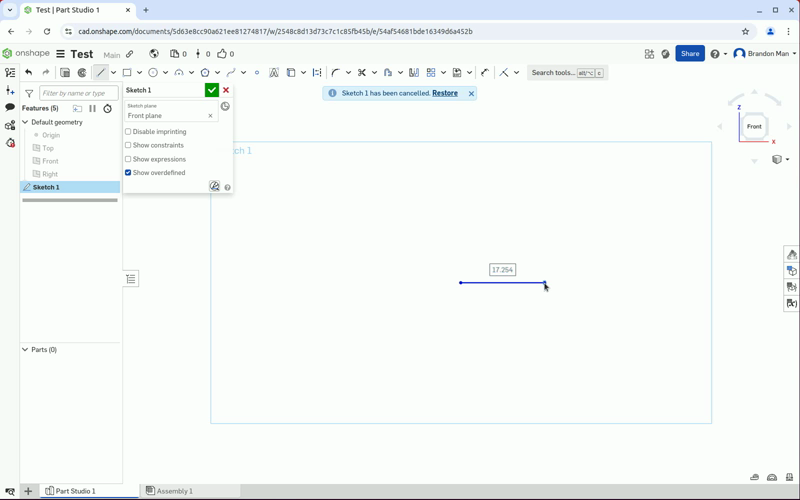
key(a)
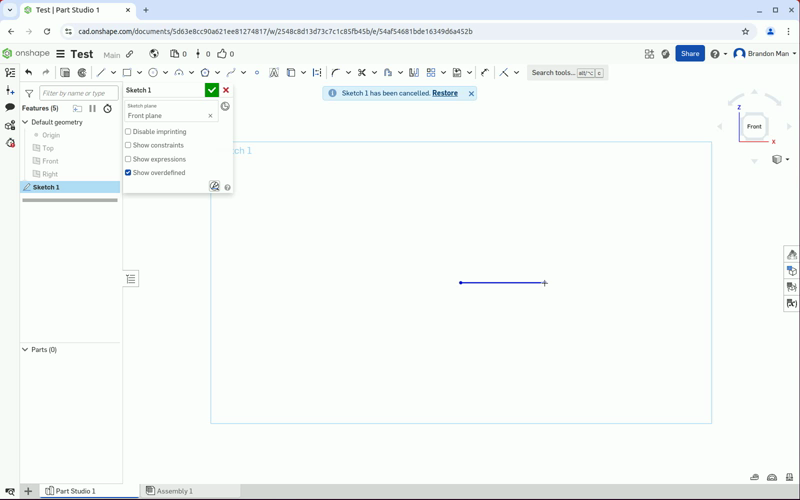
mouse_move(544, 282)
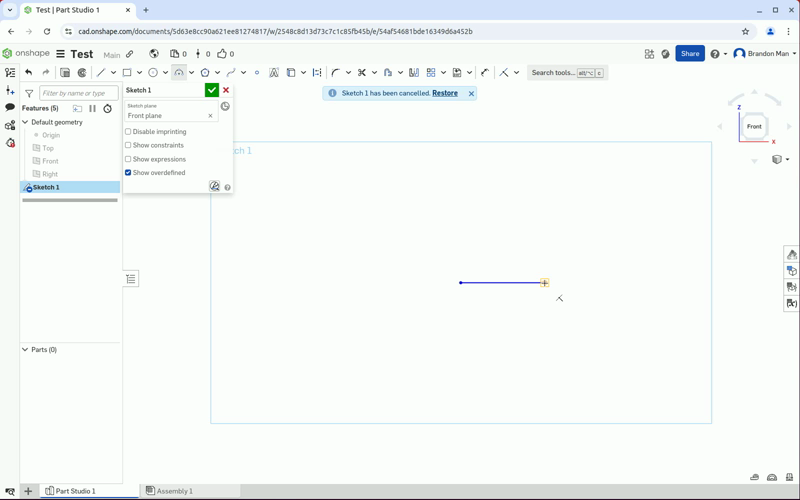
click(544, 282)
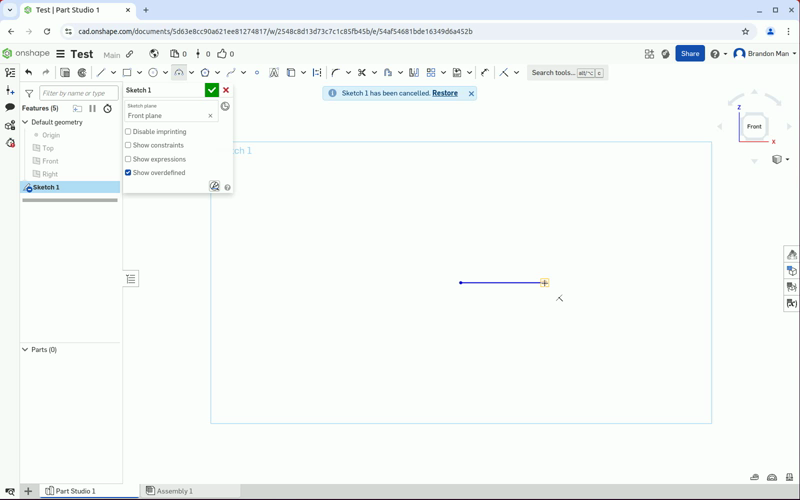
key_down(shift)
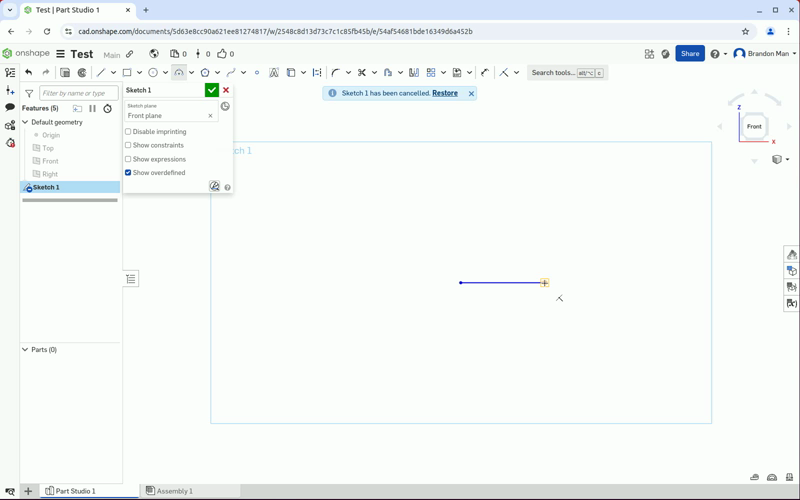
mouse_move(544, 226)
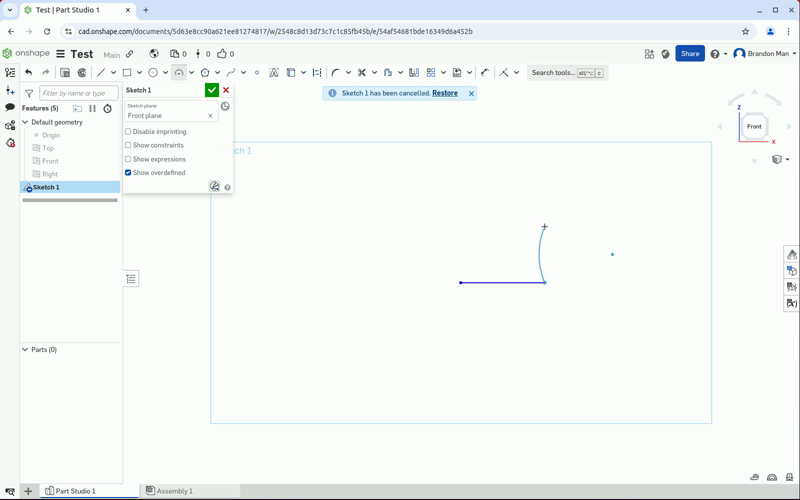
click(544, 226)
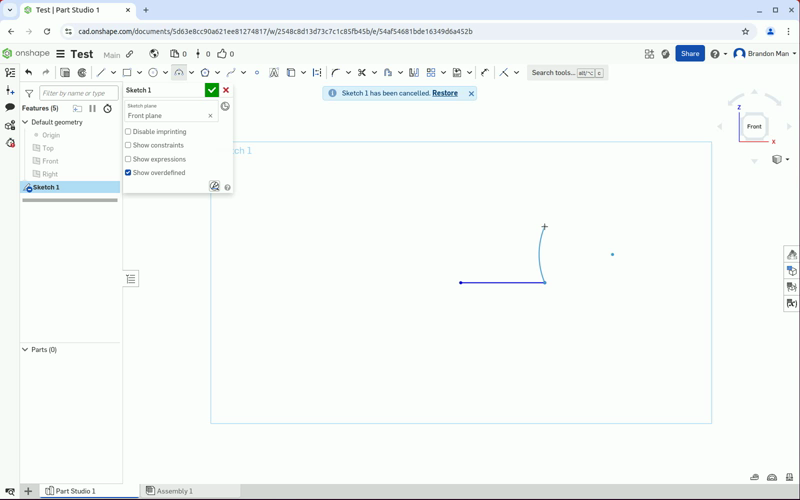
mouse_move(573, 254)
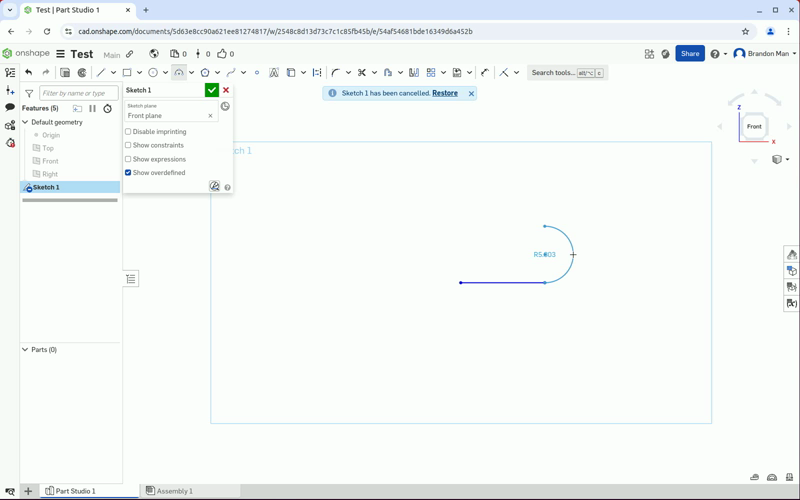
click(573, 254)
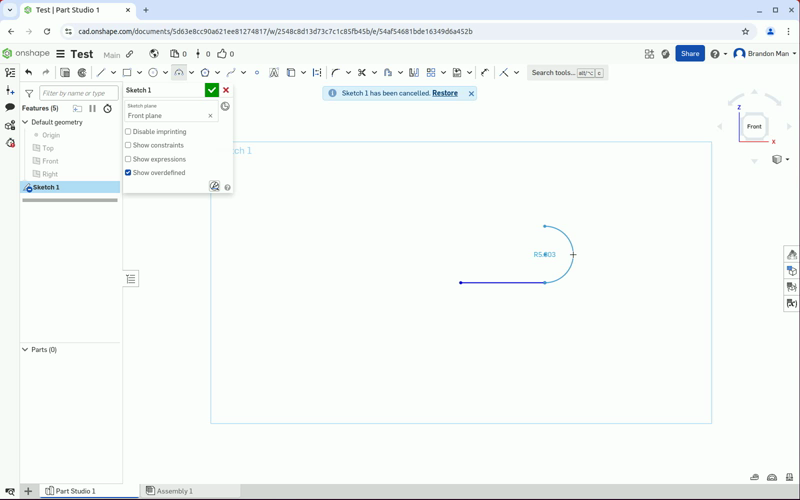
key_up(shift)
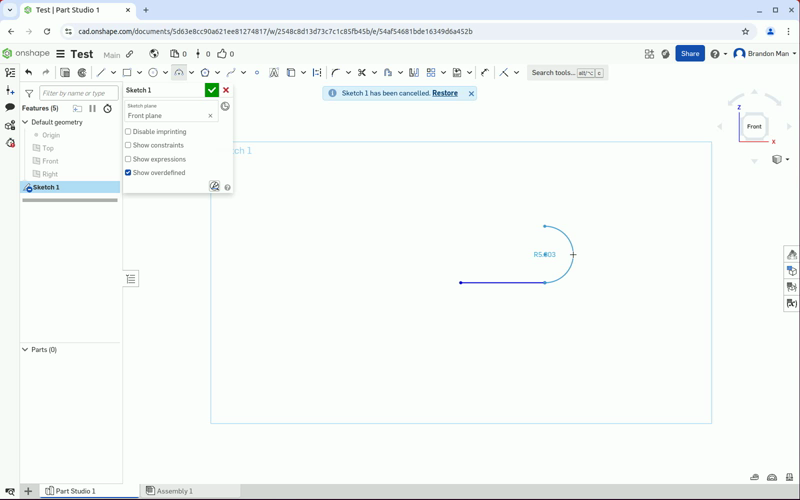
key(esc)
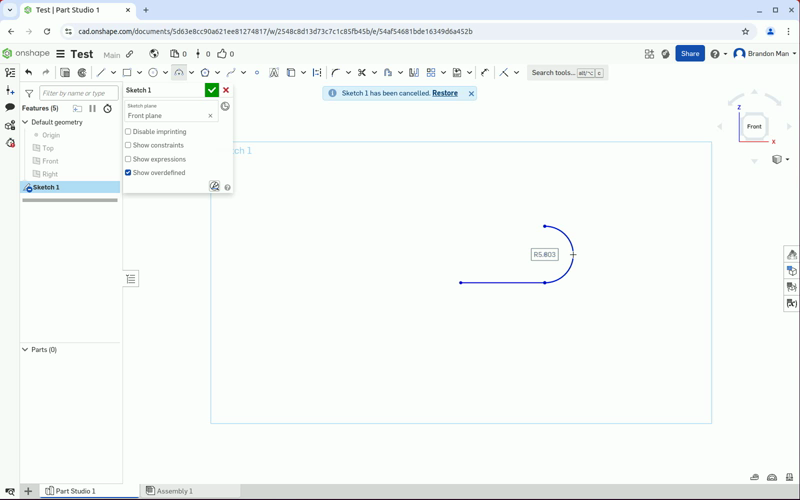
key(l)
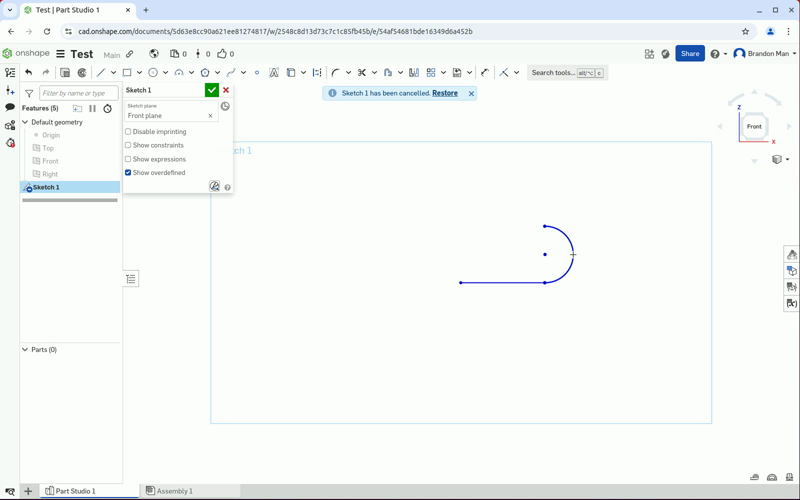
mouse_move(544, 226)
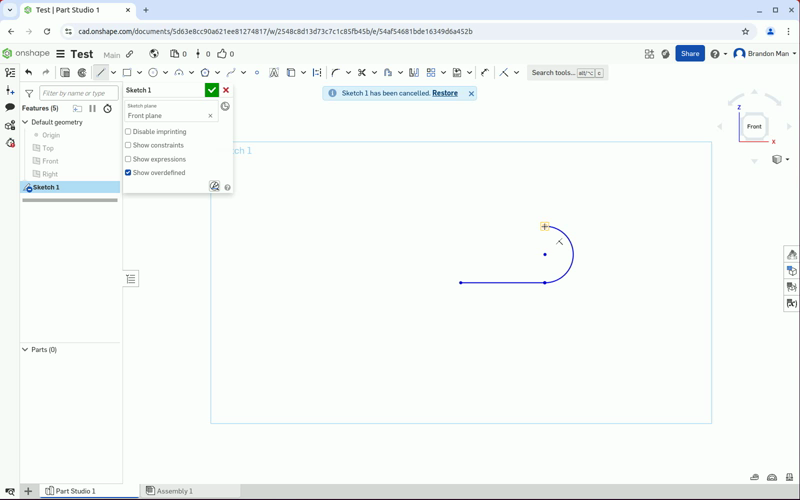
click(544, 226)
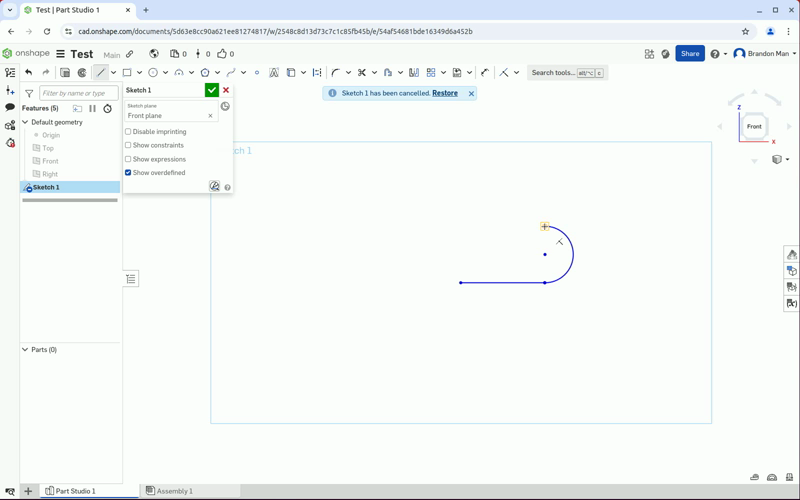
key_down(shift)
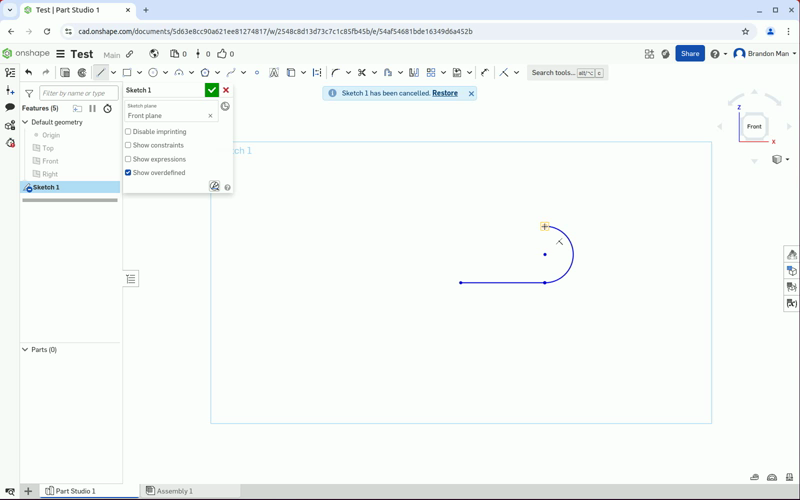
mouse_move(460, 226)
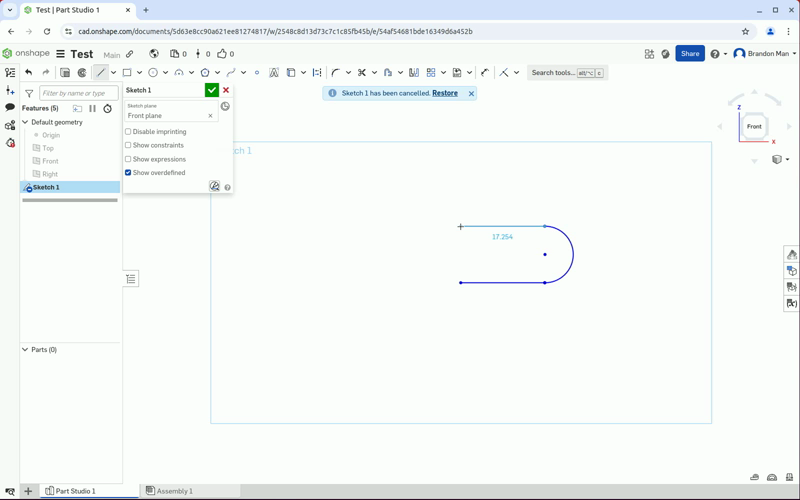
click(460, 226)
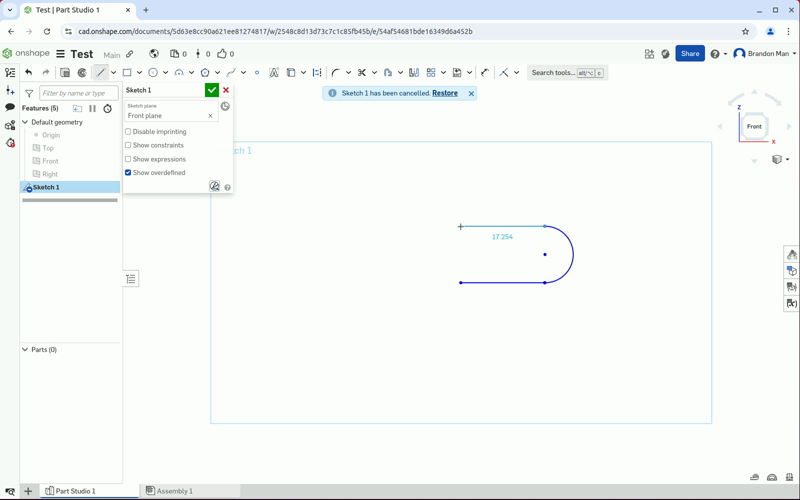
key_up(shift)
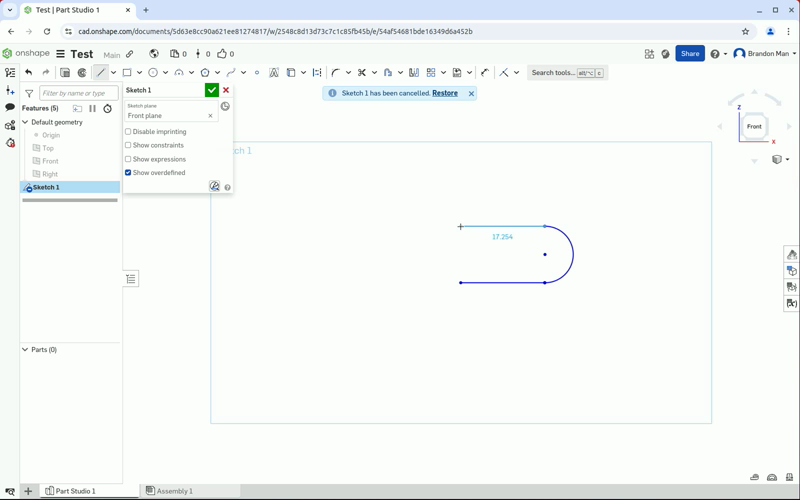
key(esc)
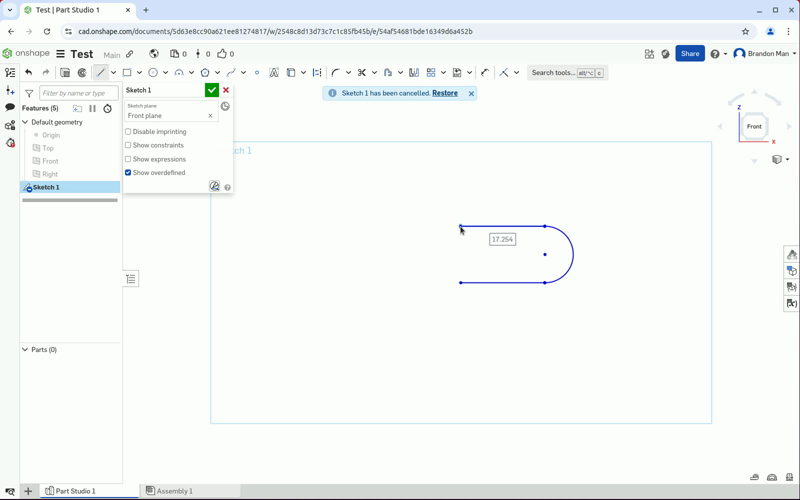
key(a)
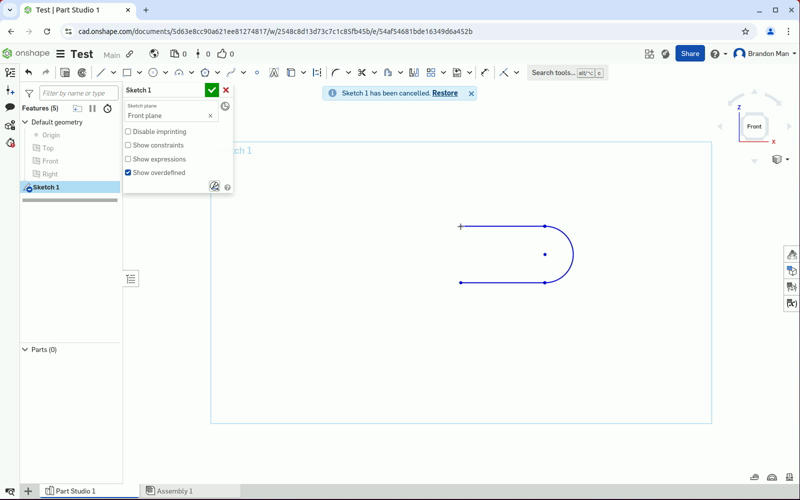
mouse_move(460, 226)
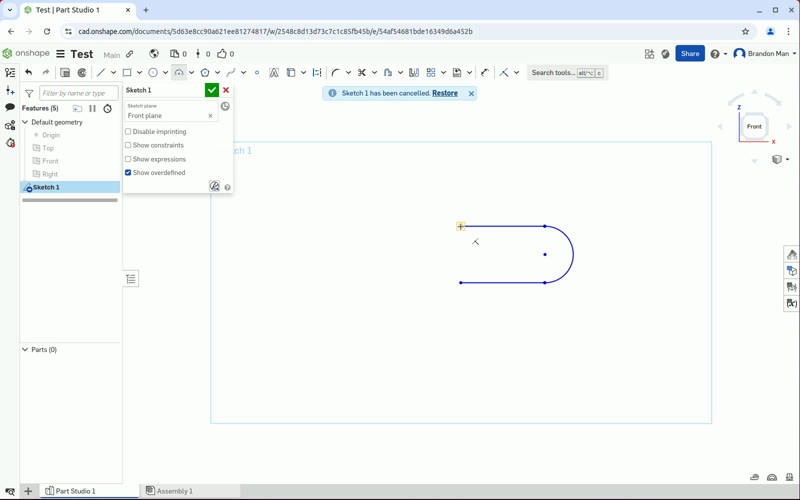
click(460, 226)
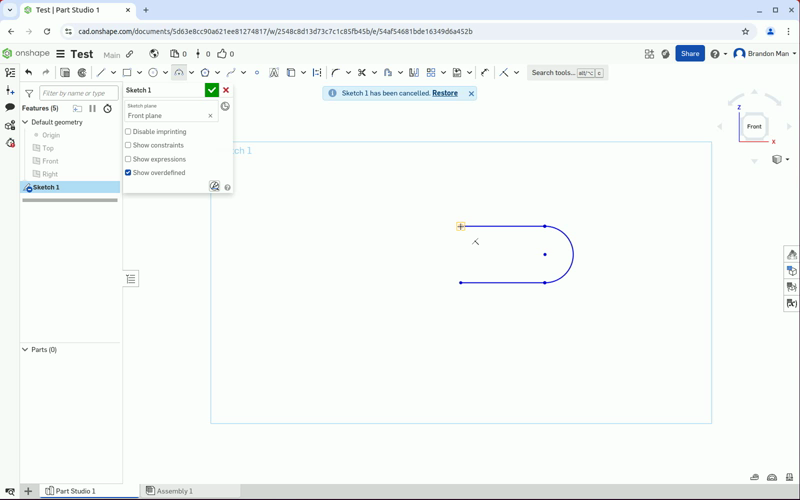
mouse_move(460, 282)
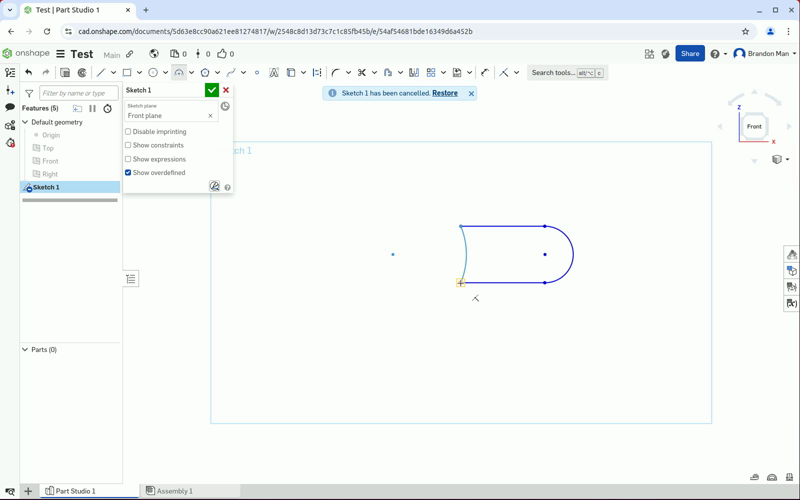
click(460, 282)
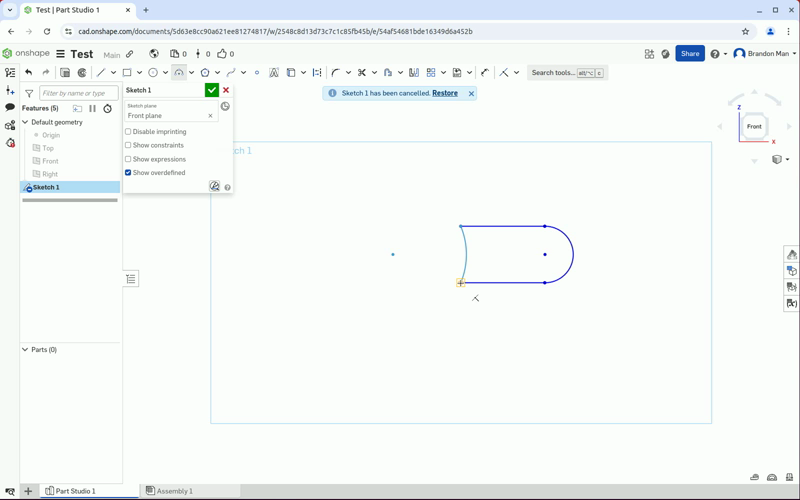
key_down(shift)
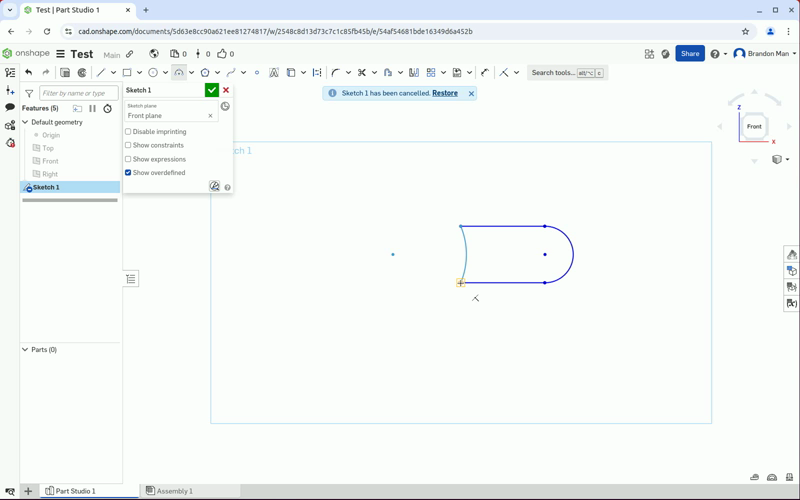
mouse_move(432, 254)
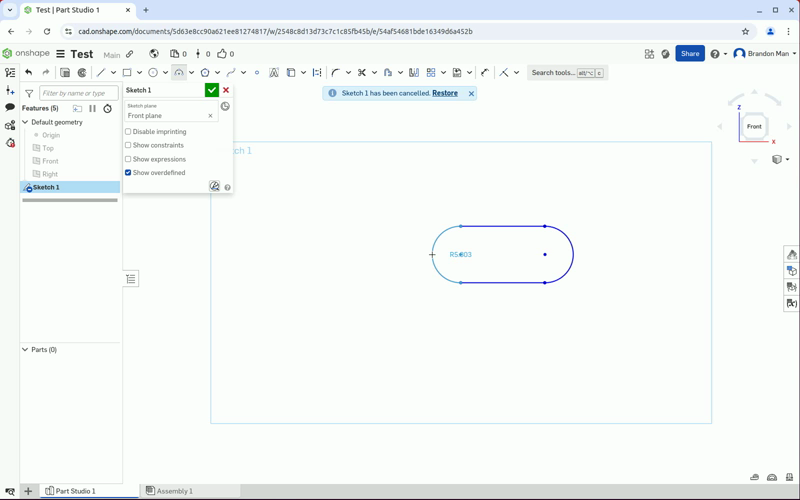
click(432, 254)
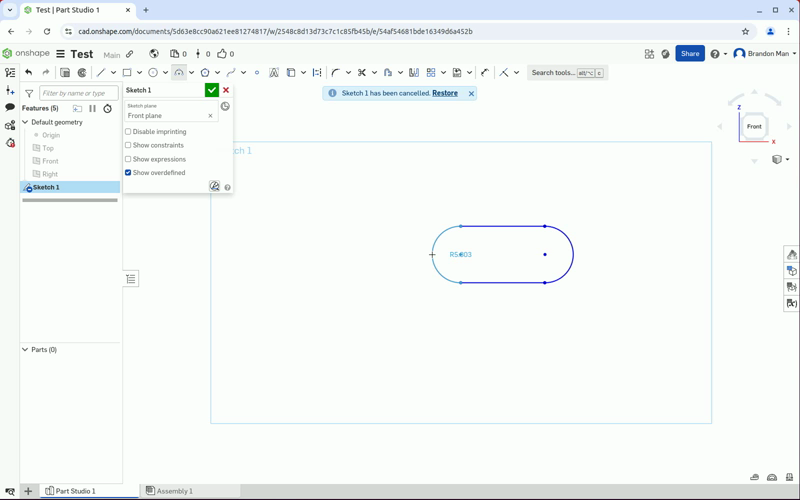
key_up(shift)
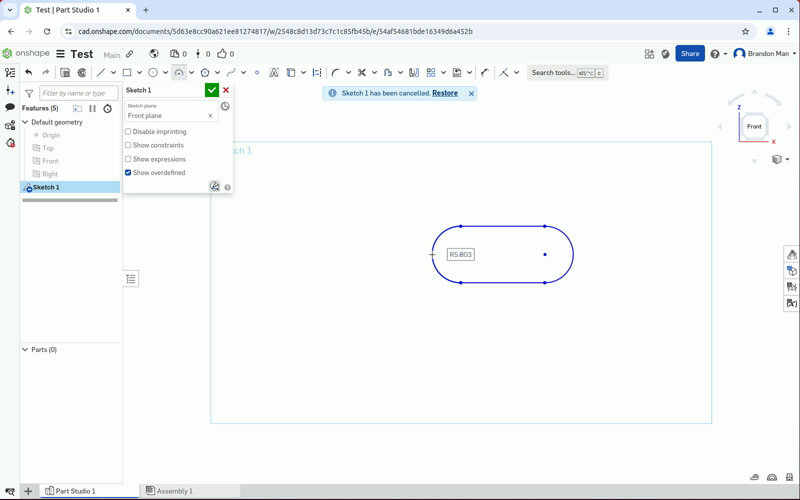
key(esc)
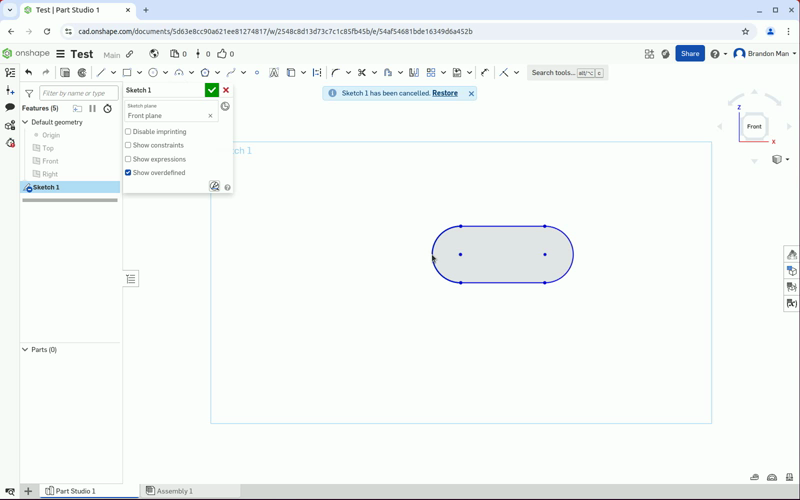
mouse_move(451, 266)
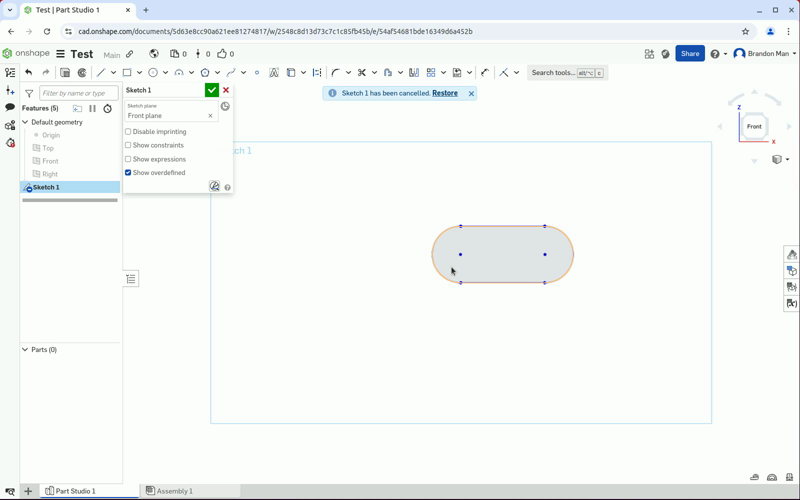
click(451, 266)
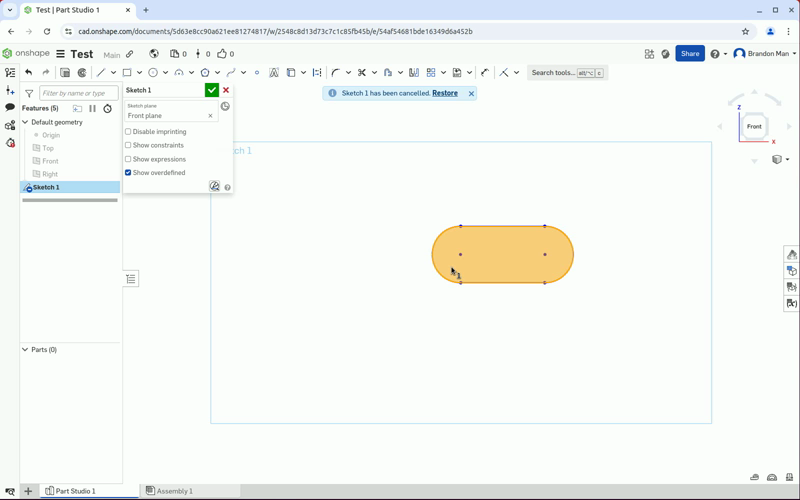
mouse_move(73, 352)
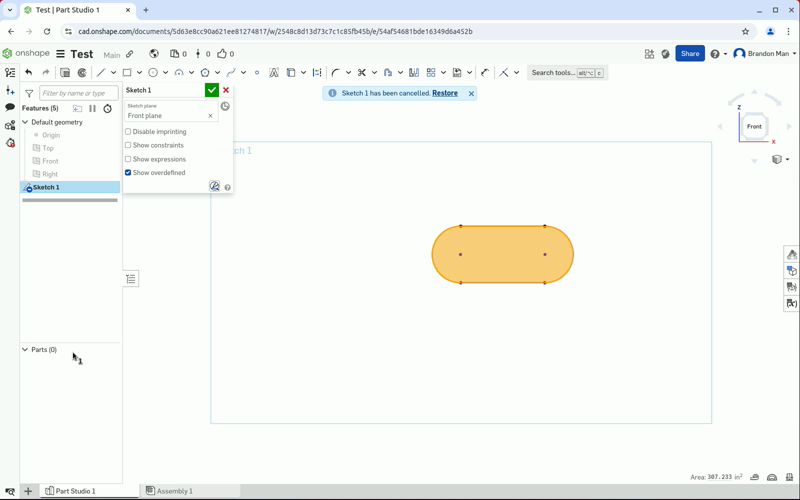
key(shift+y)
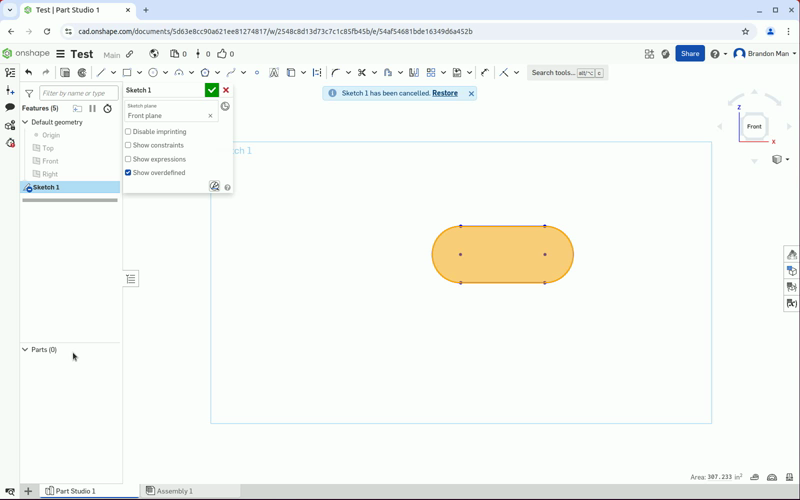
key(shift+e)
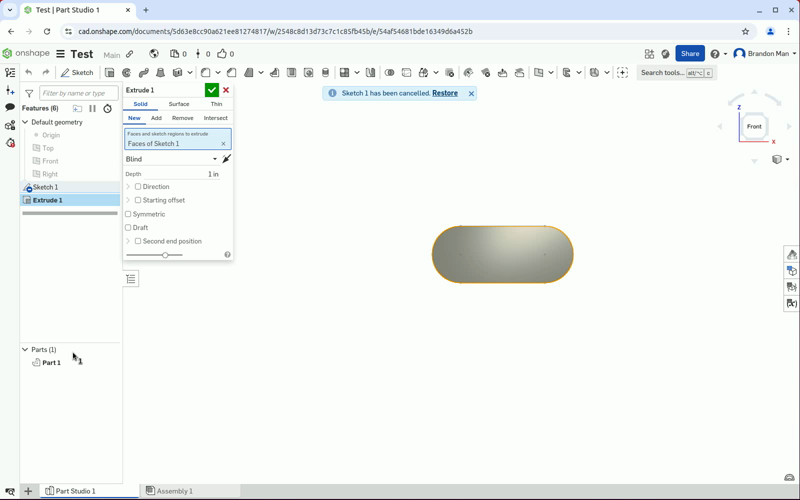
mouse_move(143, 106)
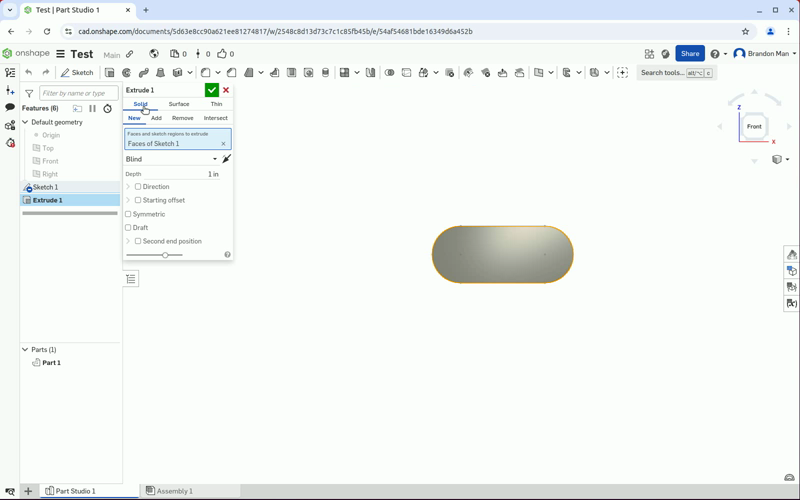
click(143, 106)
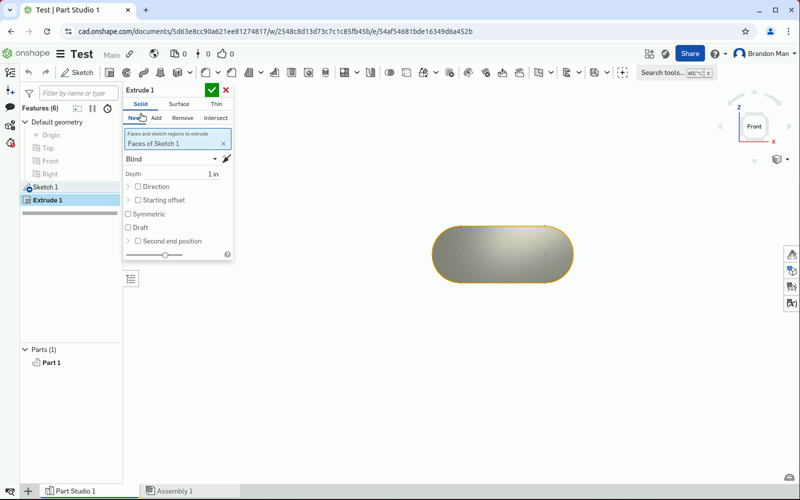
mouse_move(137, 120)
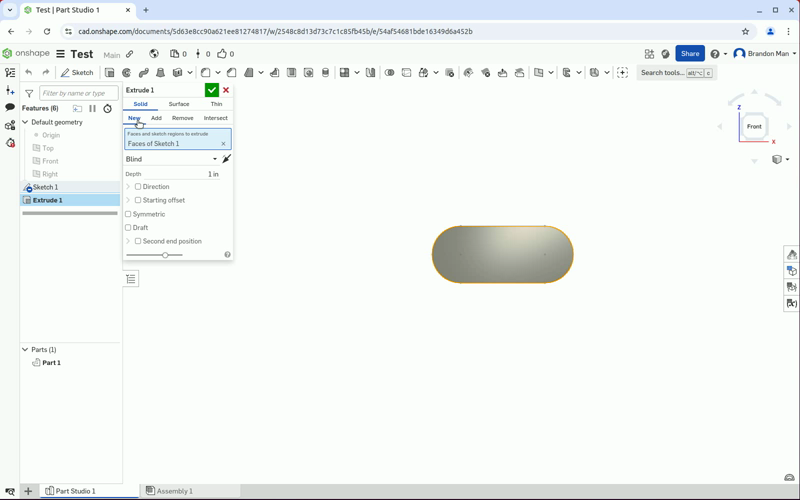
click(137, 120)
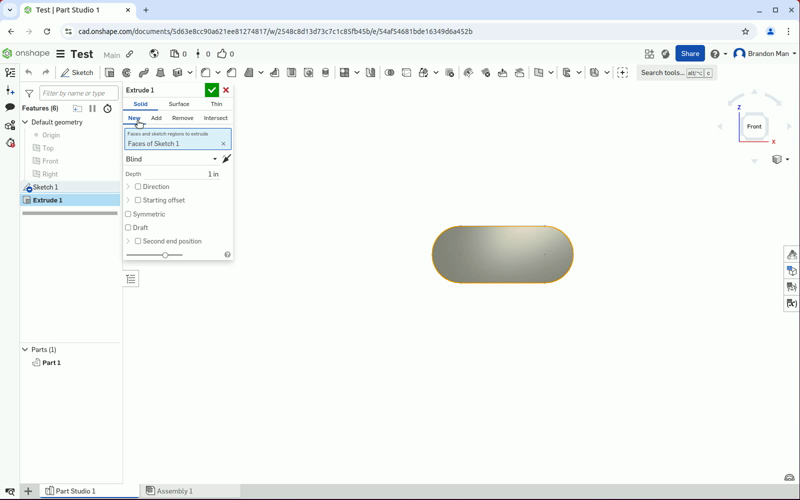
key(tab, 4)
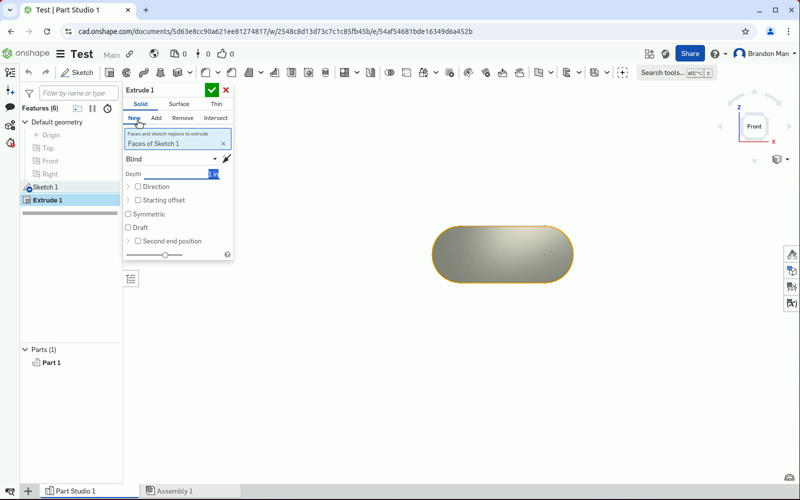
text(2.889)
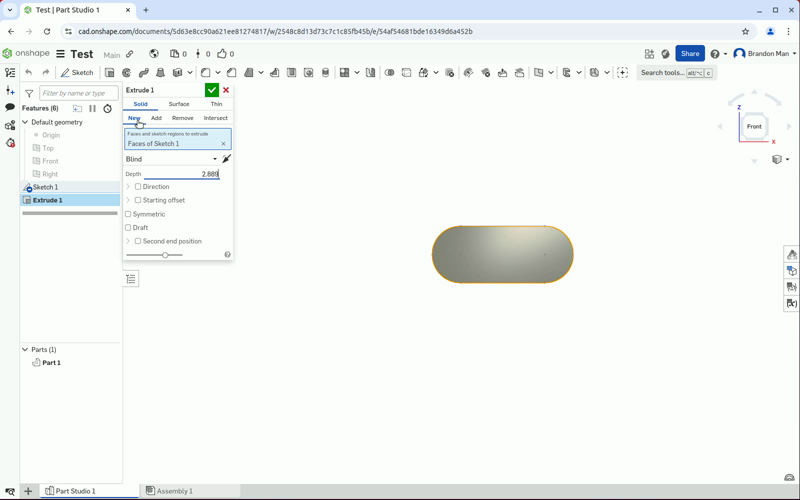
key(enter)
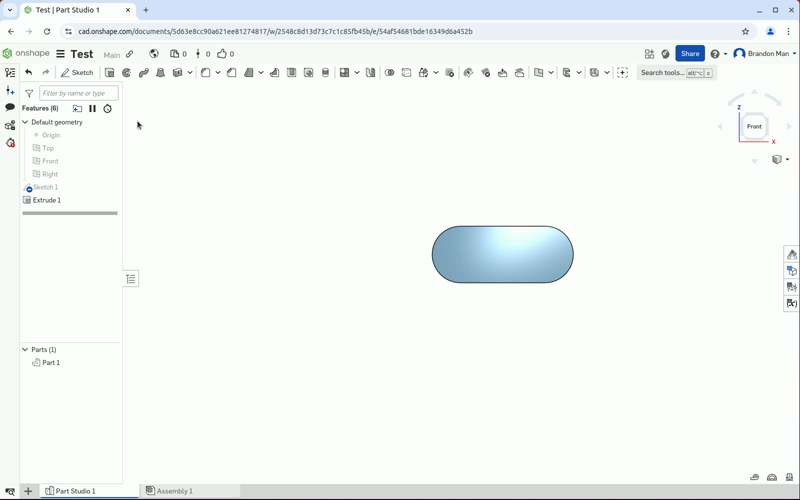
key(shift+h)
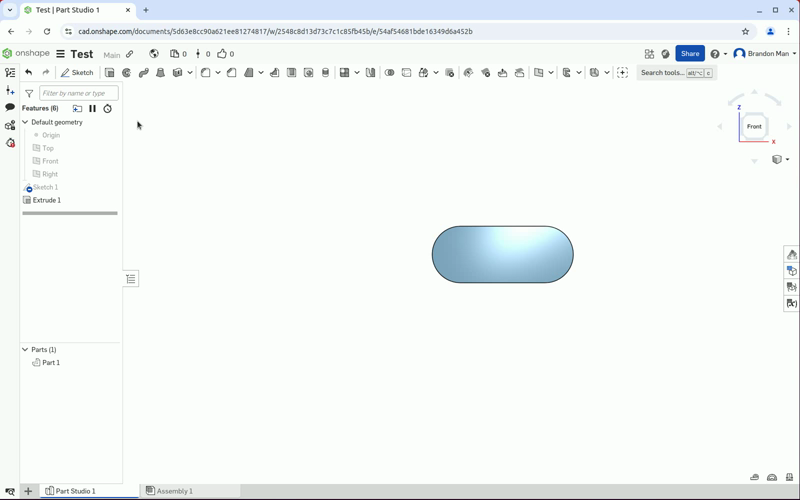
key(shift+h)
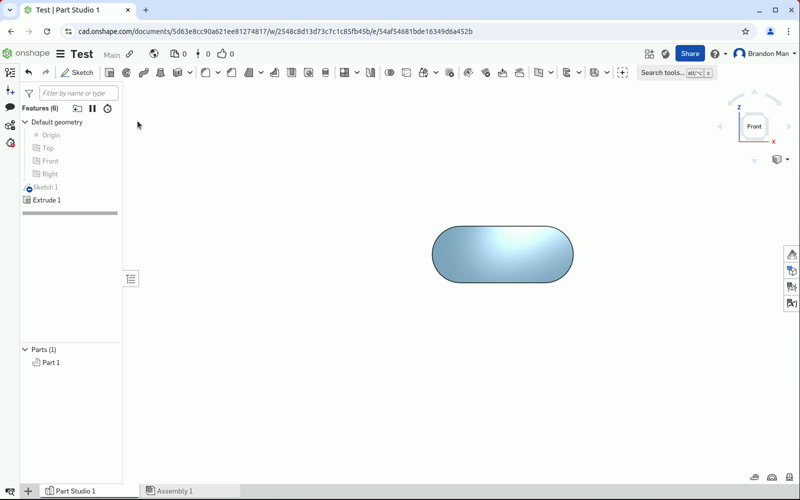
mouse_move(73, 189)
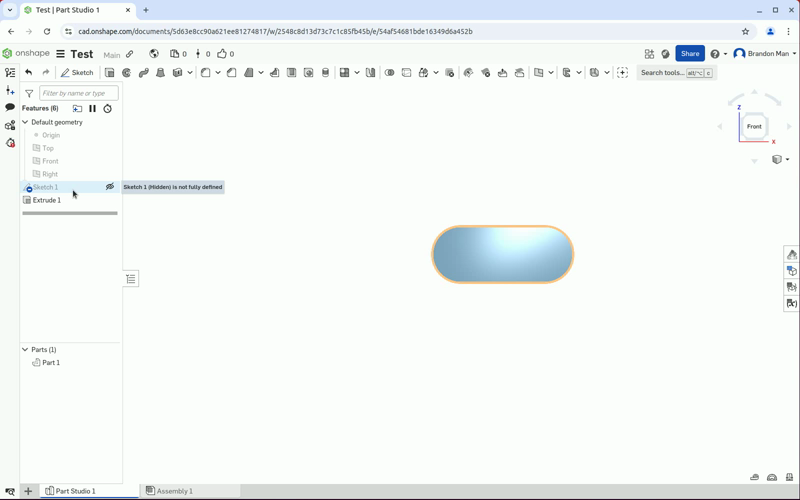
click(73, 189)
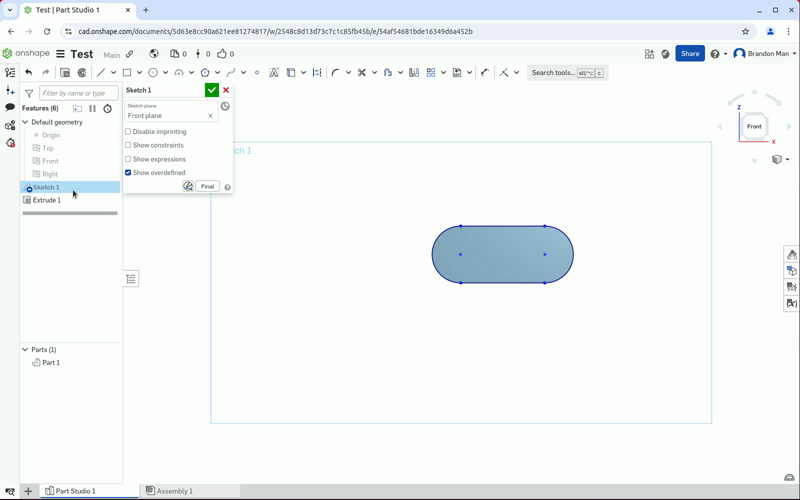
mouse_move(229, 92)
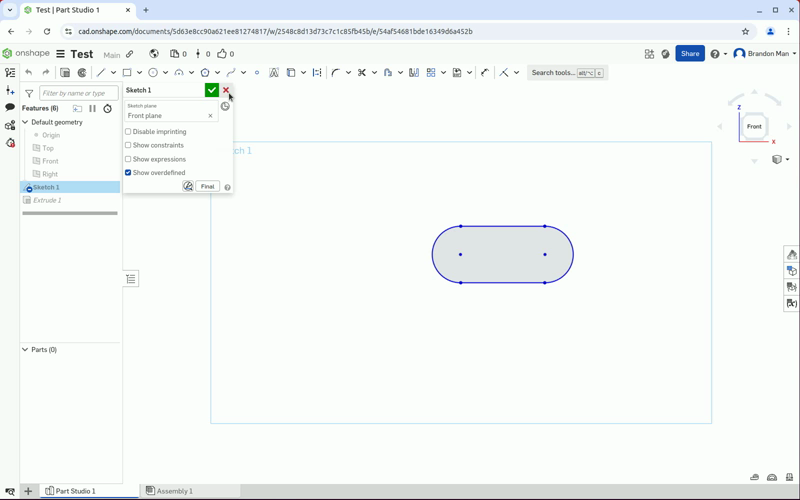
click(229, 92)
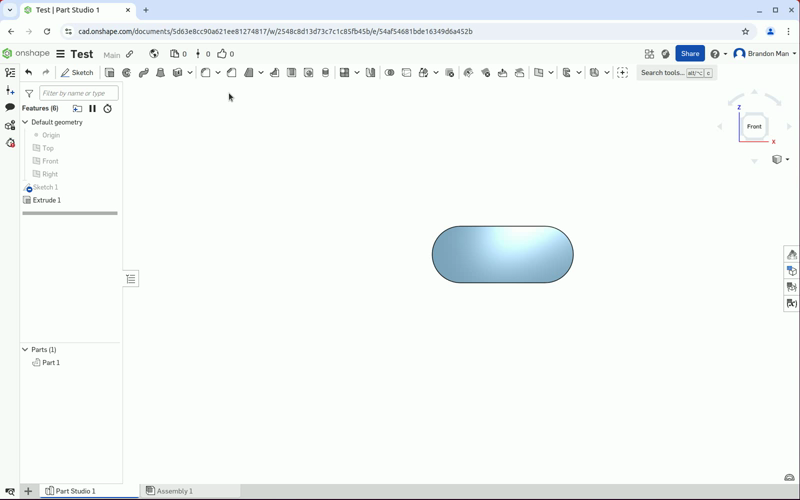
mouse_move(541, 75)
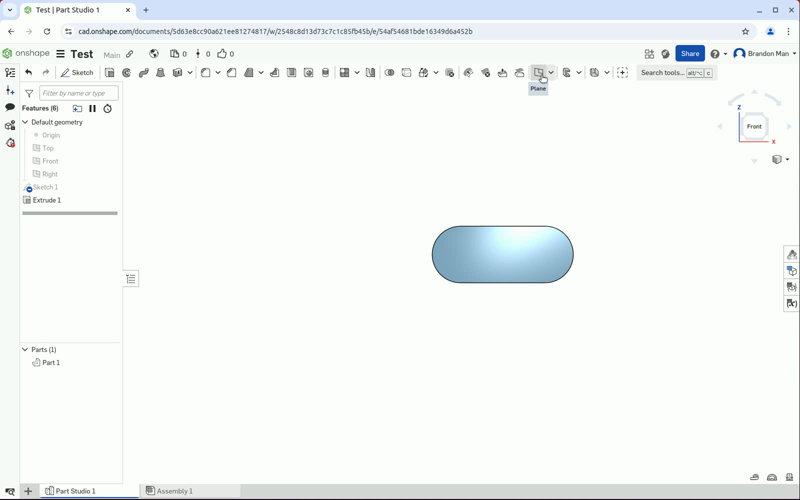
click(541, 75)
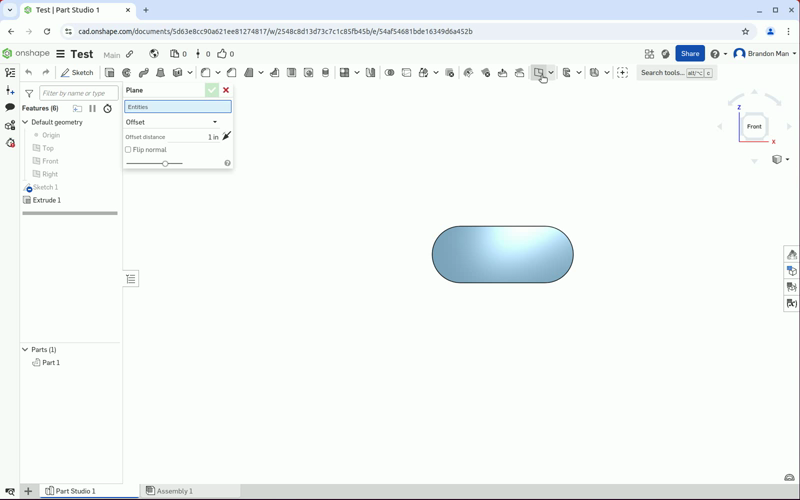
mouse_move(73, 163)
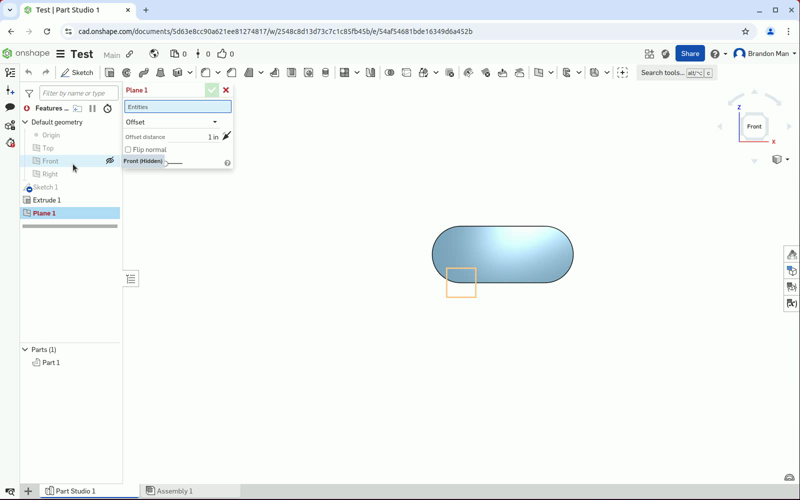
click(73, 163)
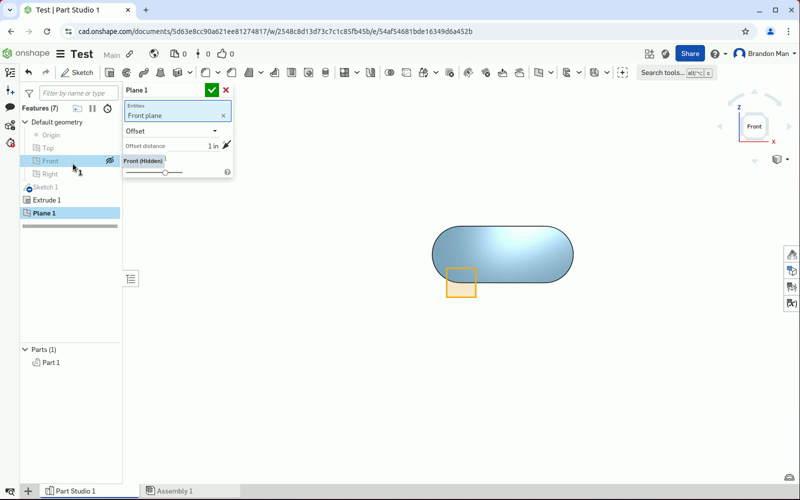
key(tab, 2)
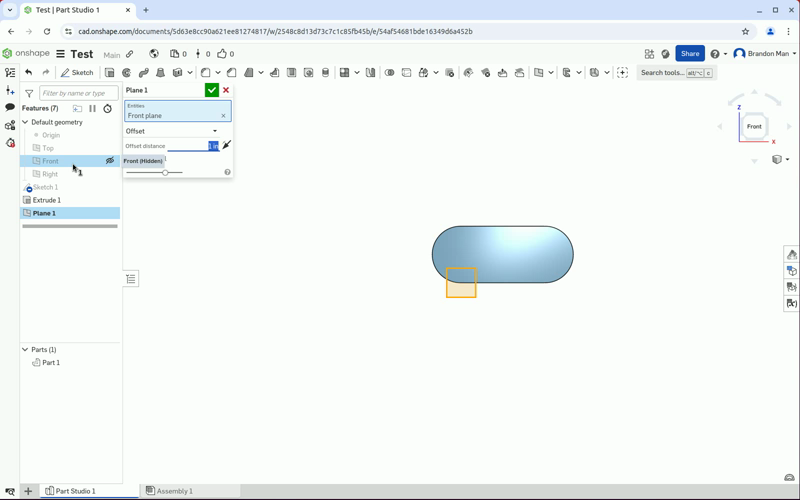
text(2.896)
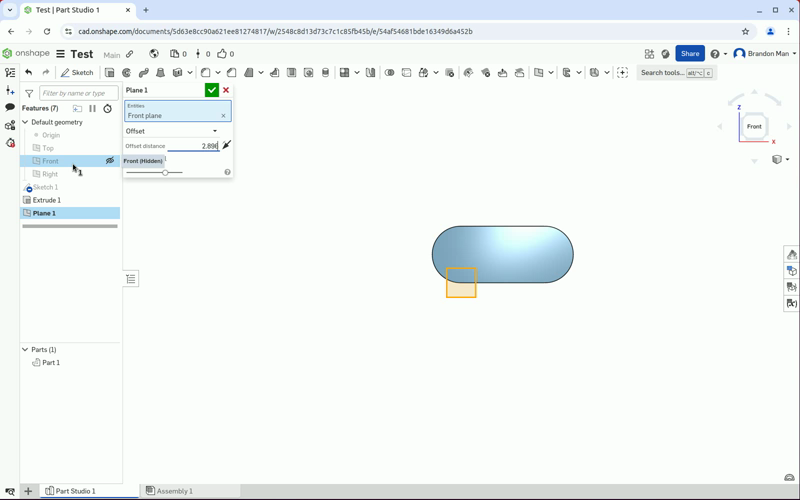
key(enter, 2)
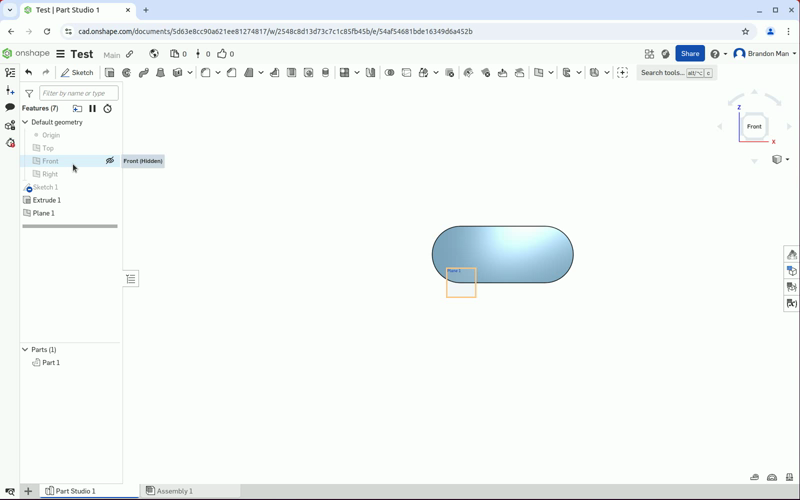
key(shift+s)
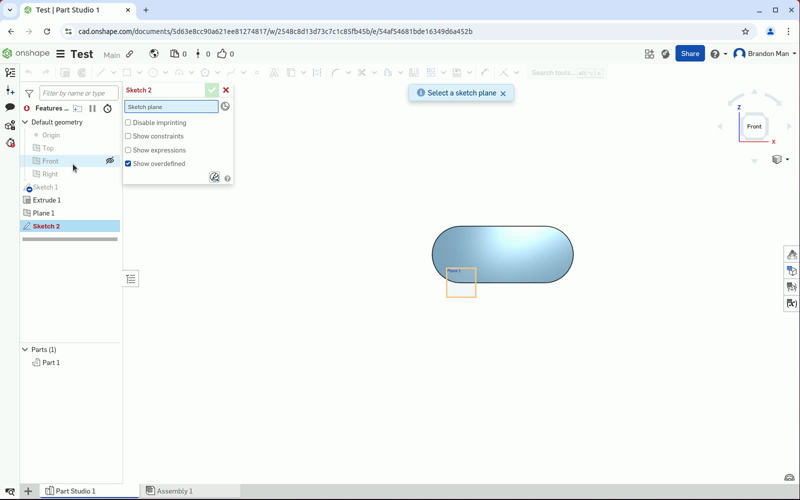
mouse_move(73, 215)
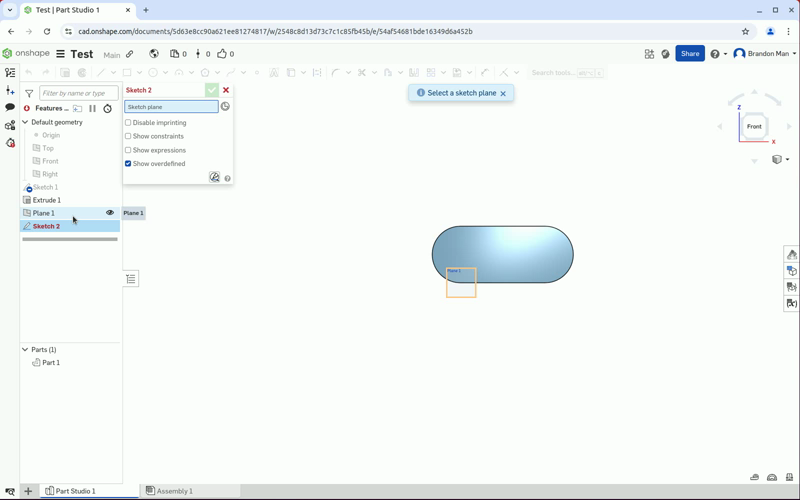
click(73, 215)
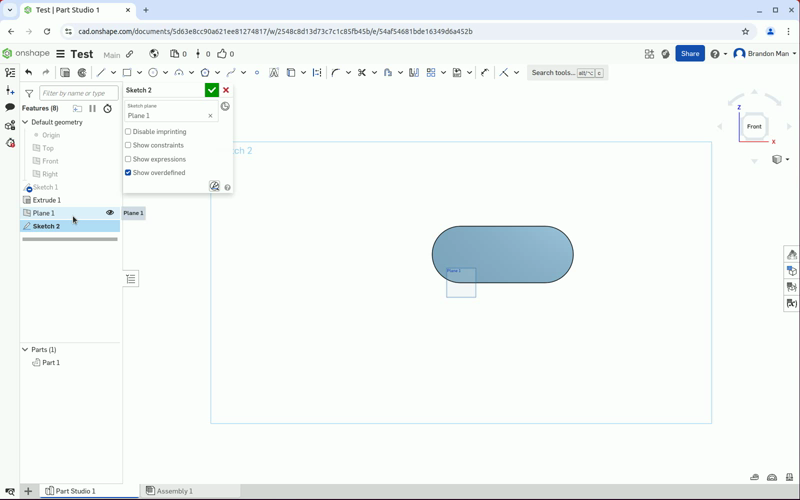
mouse_move(73, 352)
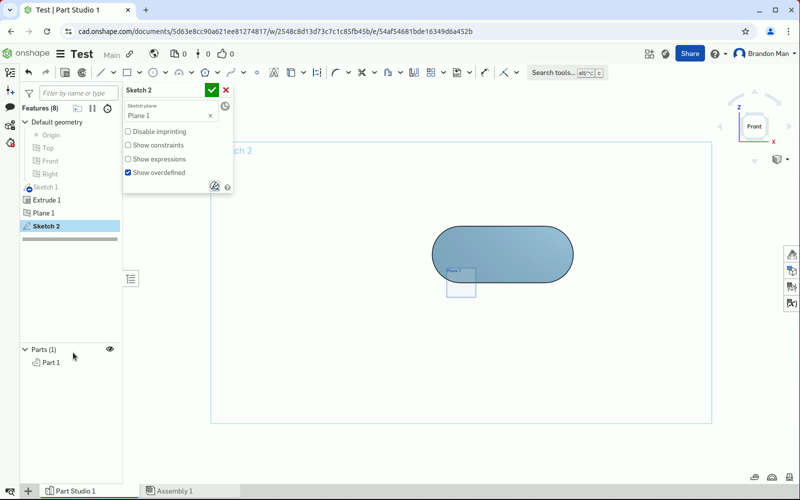
key(y)
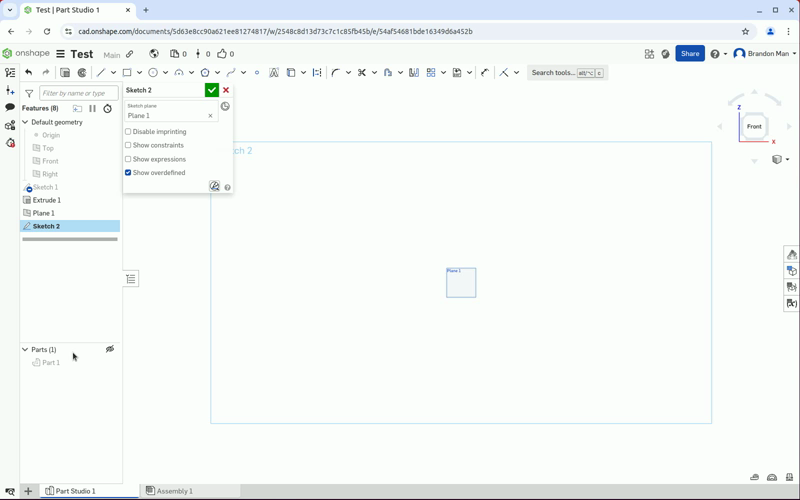
key(c)
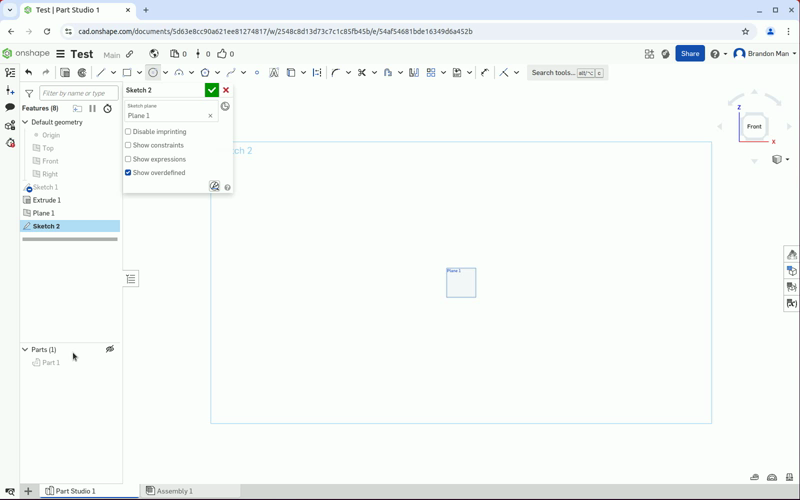
key_down(shift)
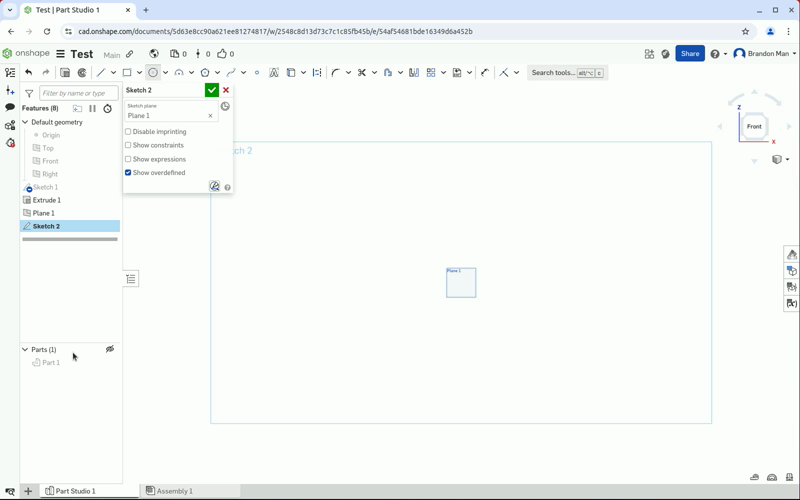
mouse_move(461, 254)
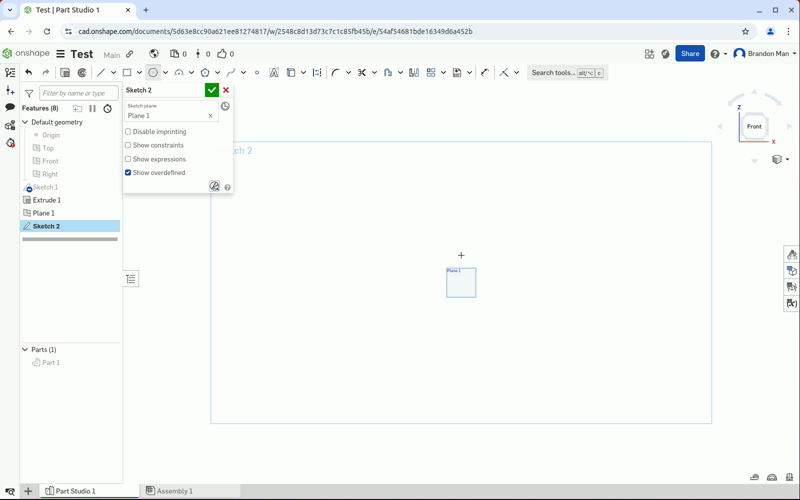
click(461, 254)
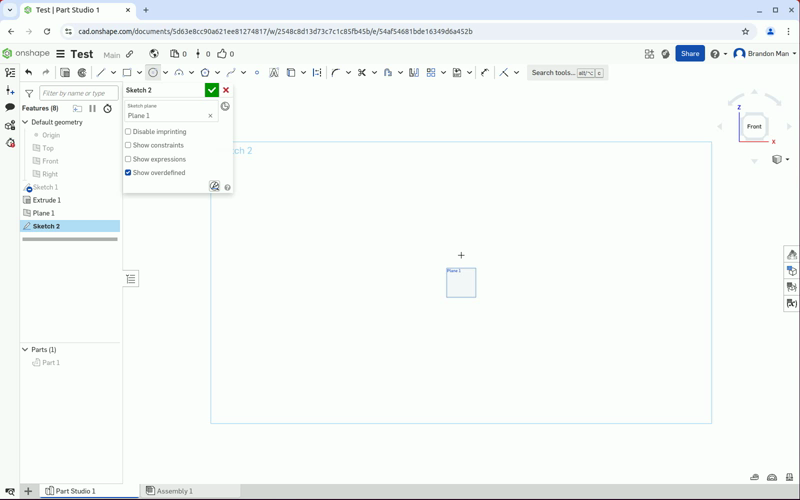
key_up(shift)
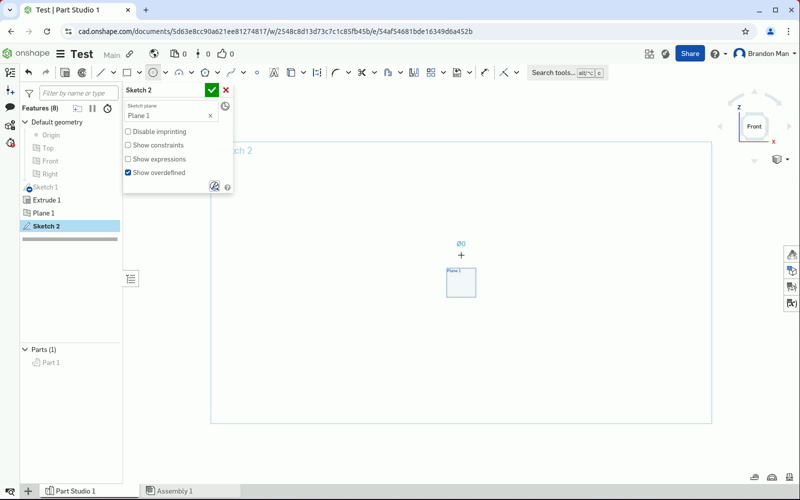
mouse_move(475, 254)
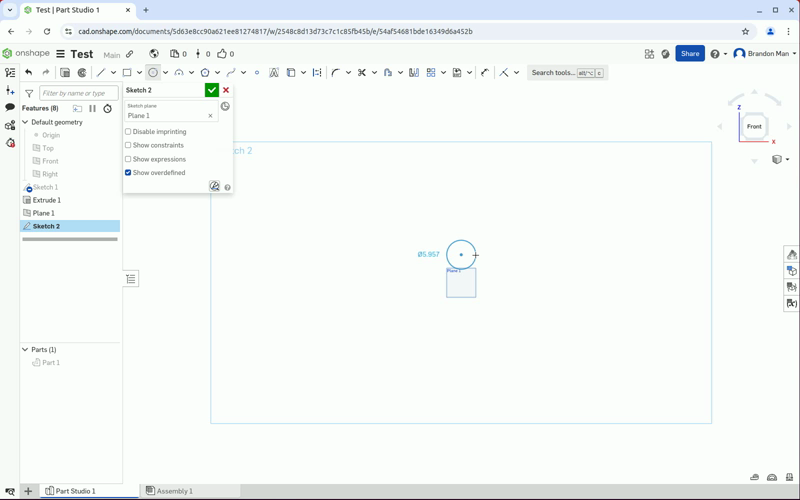
click(475, 254)
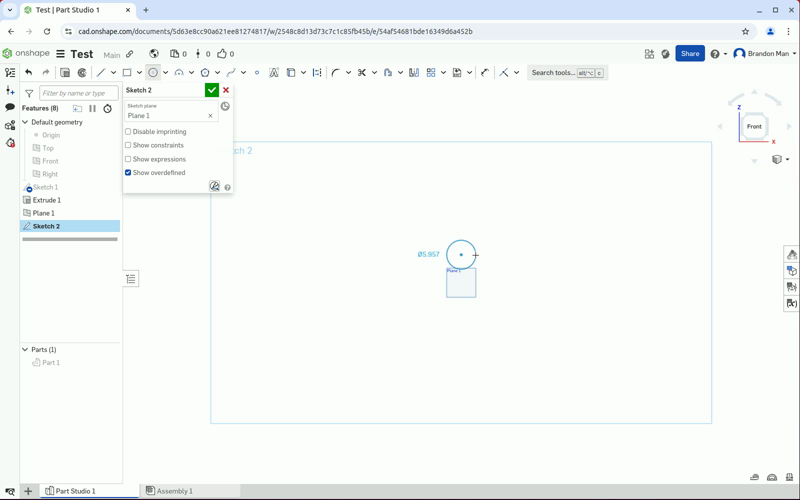
key(esc)
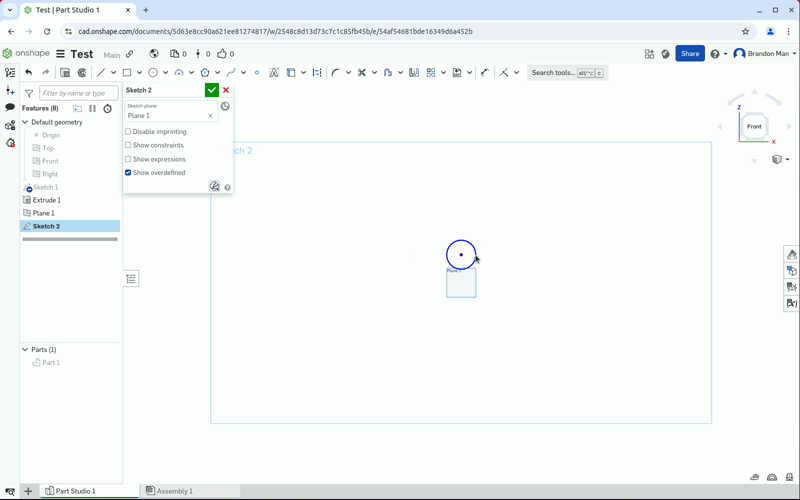
mouse_move(455, 259)
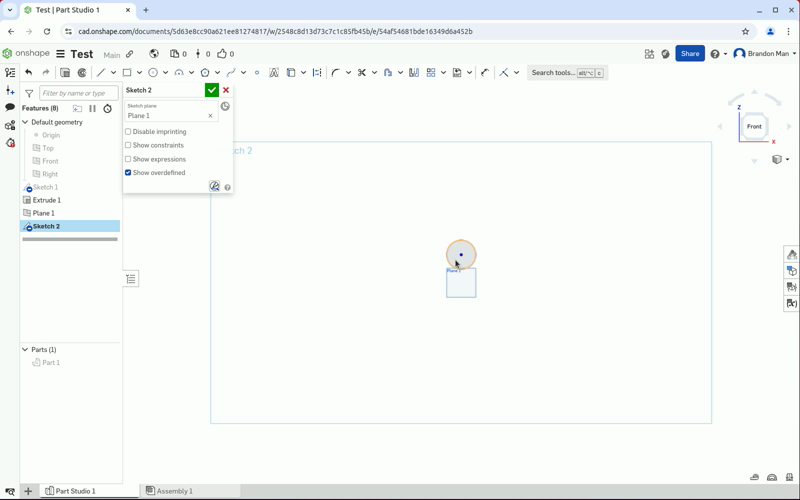
scroll(6)
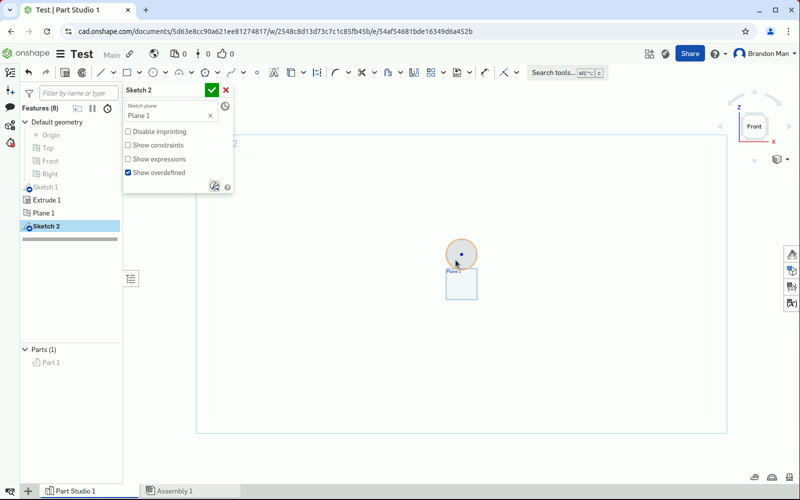
scroll(6)
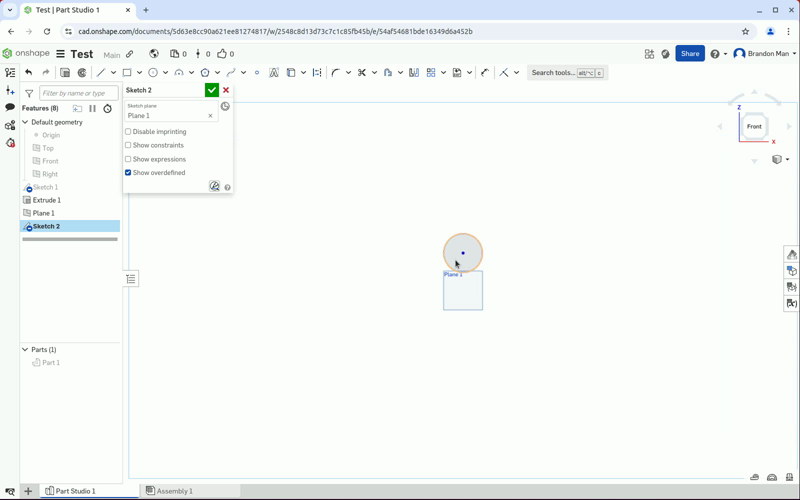
scroll(6)
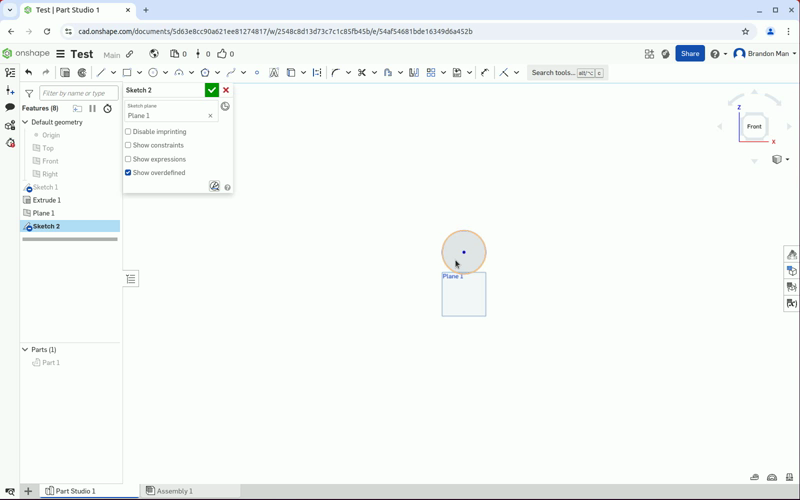
scroll(6)
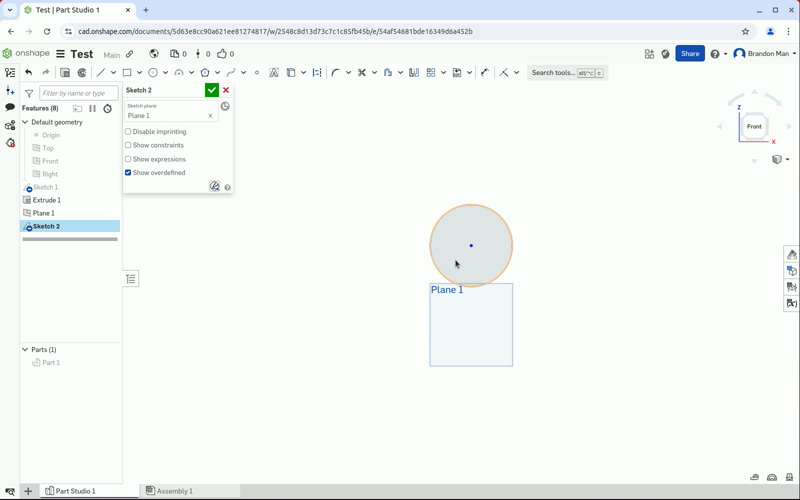
scroll(6)
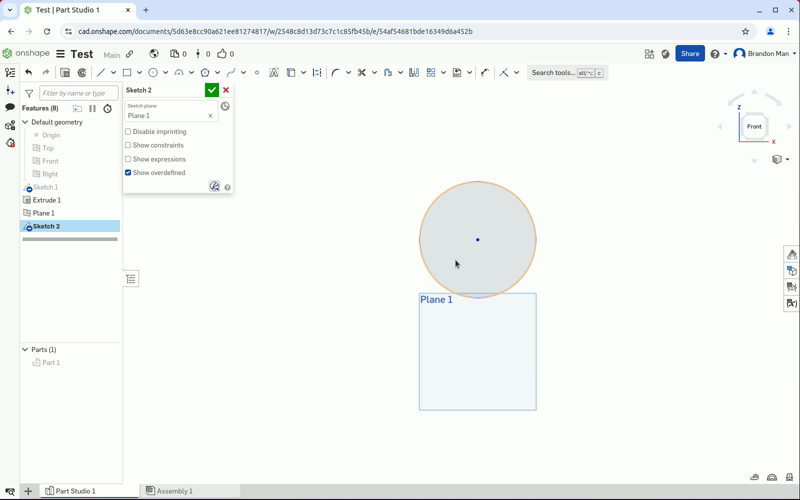
scroll(6)
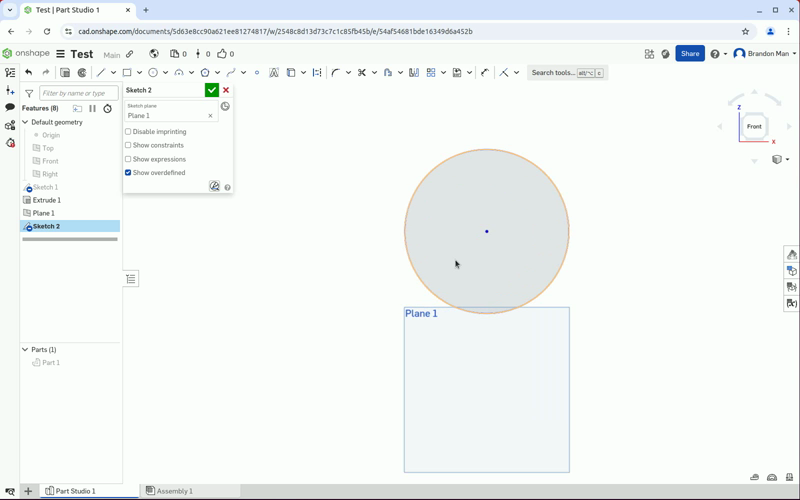
scroll(6)
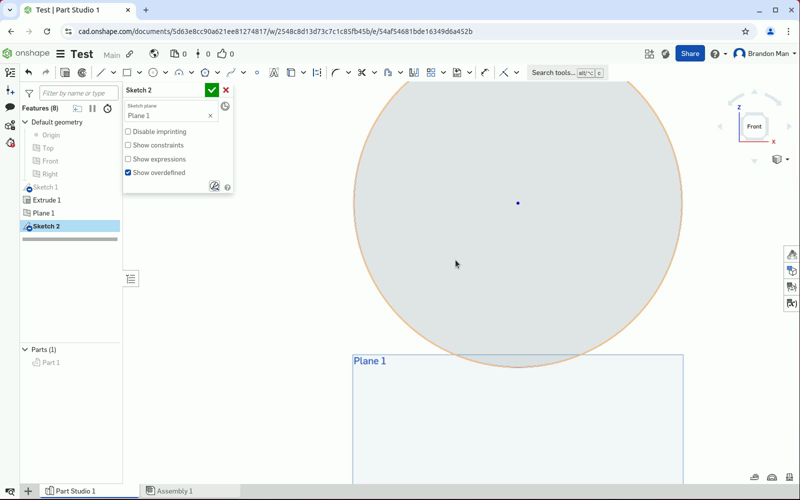
click(455, 259)
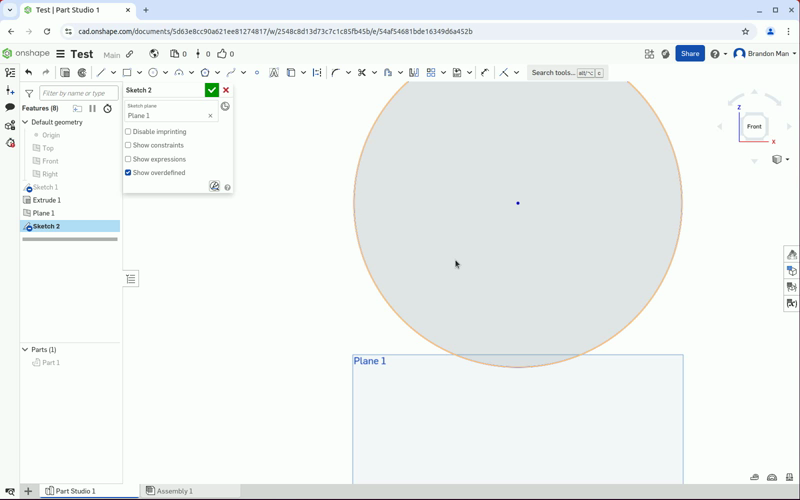
scroll(-6)
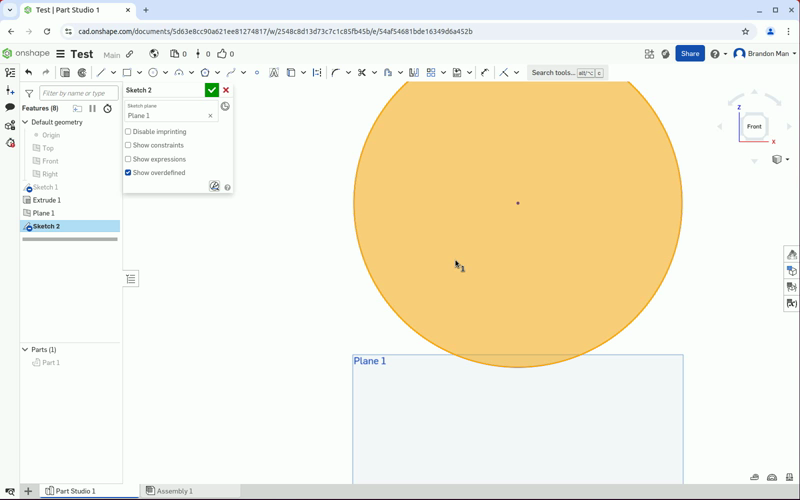
scroll(-6)
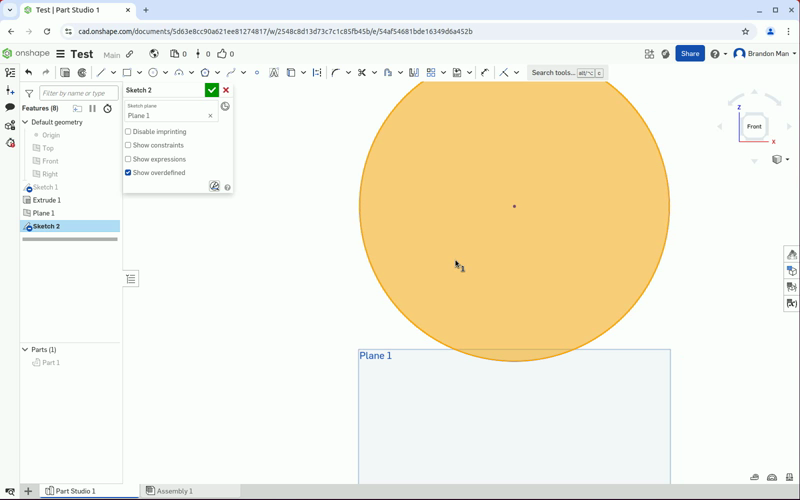
scroll(-6)
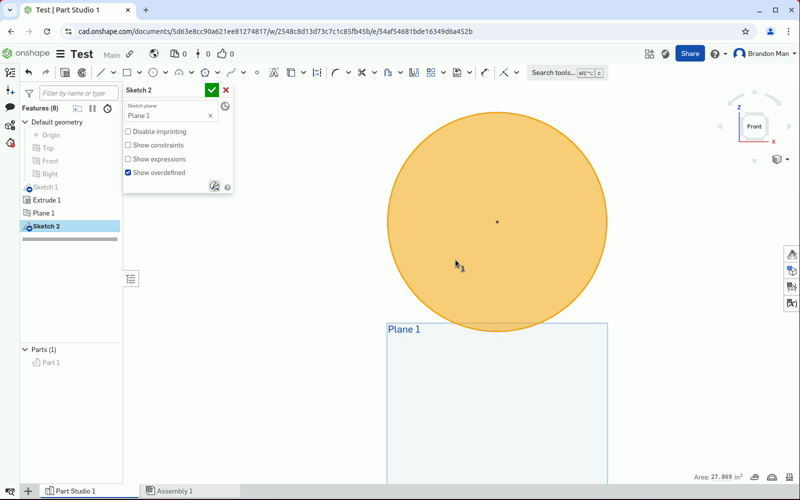
scroll(-6)
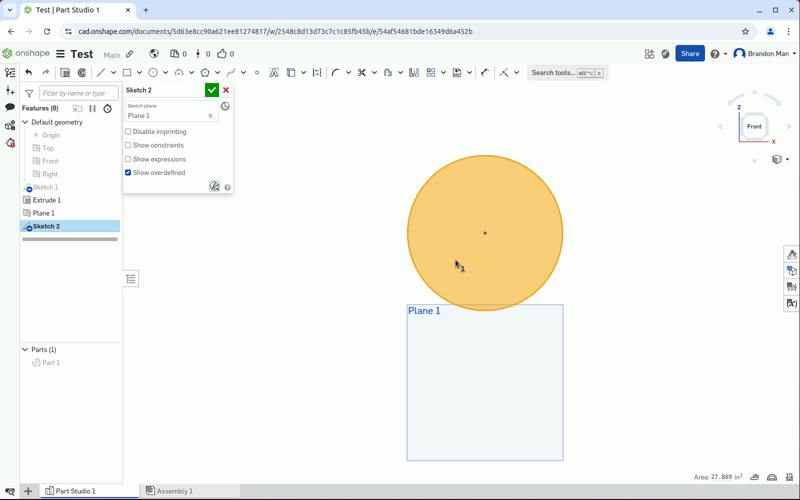
scroll(-6)
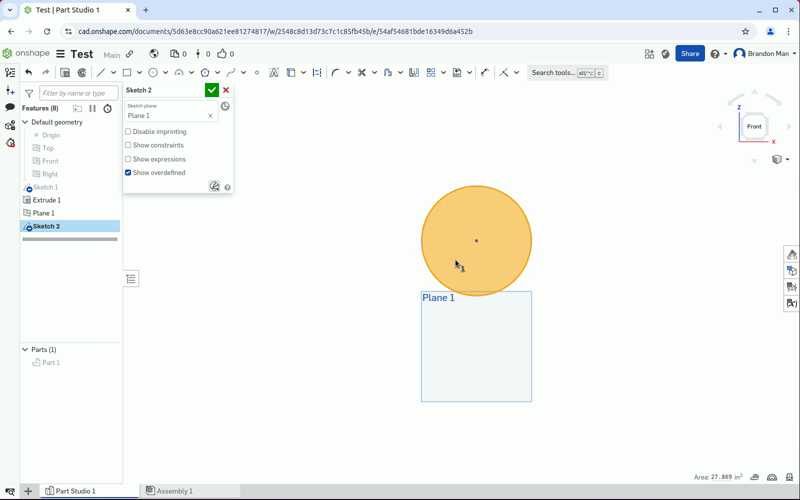
scroll(-6)
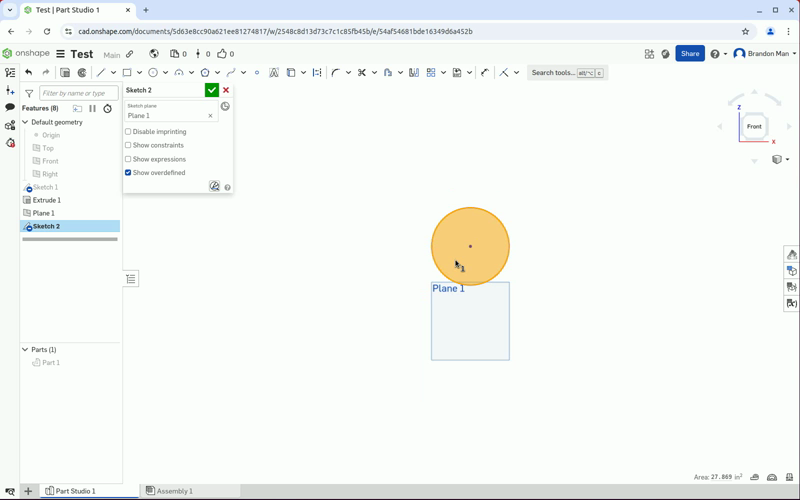
scroll(-6)
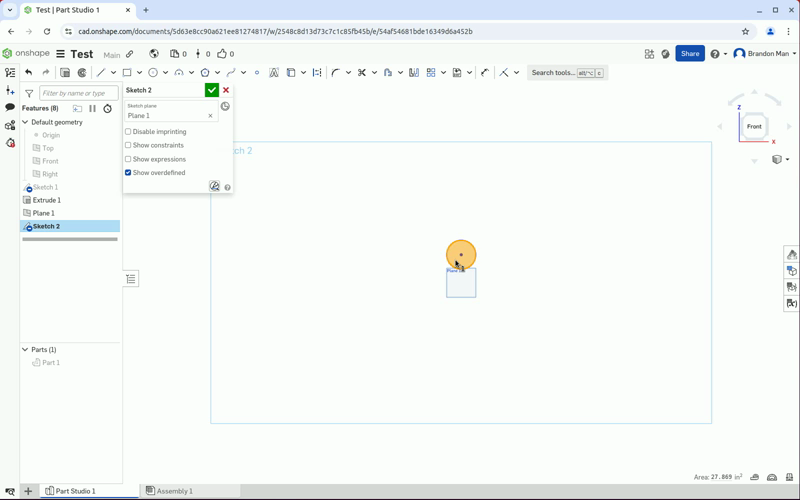
mouse_move(73, 352)
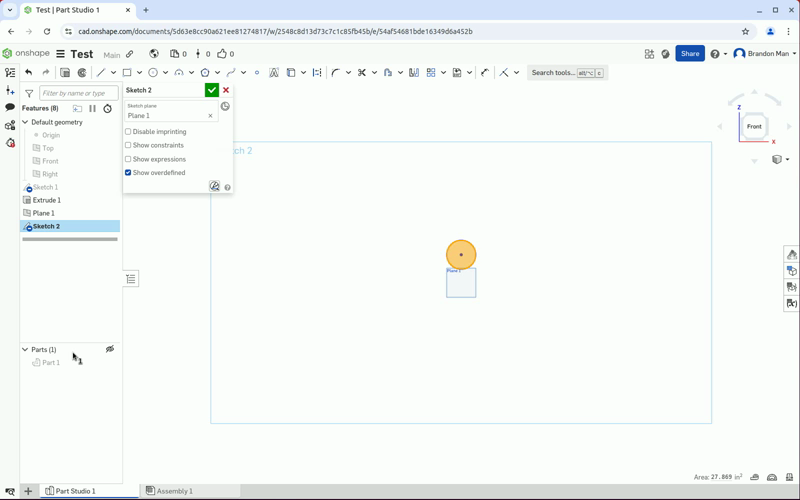
key(shift+y)
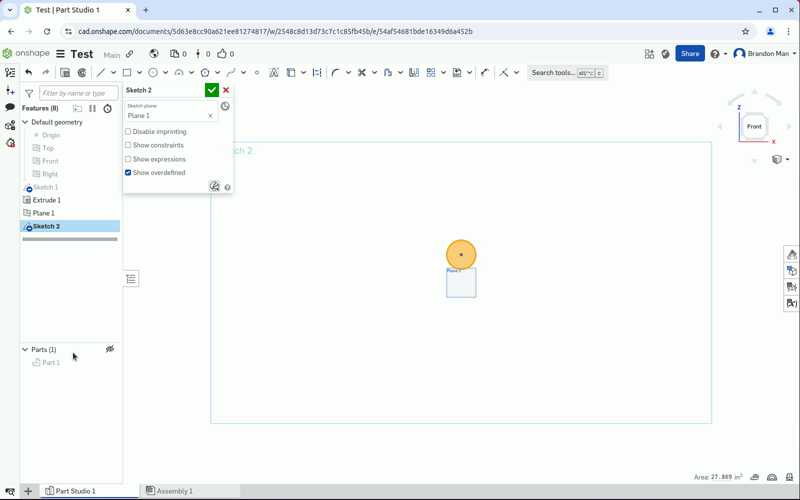
key(shift+e)
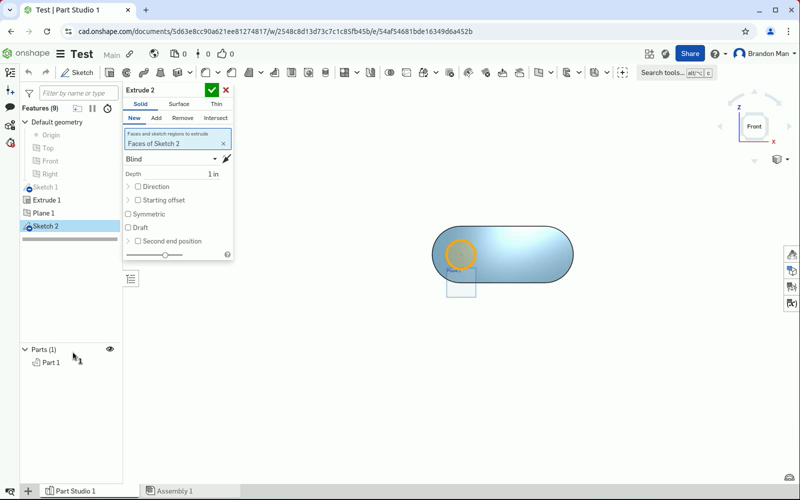
mouse_move(143, 106)
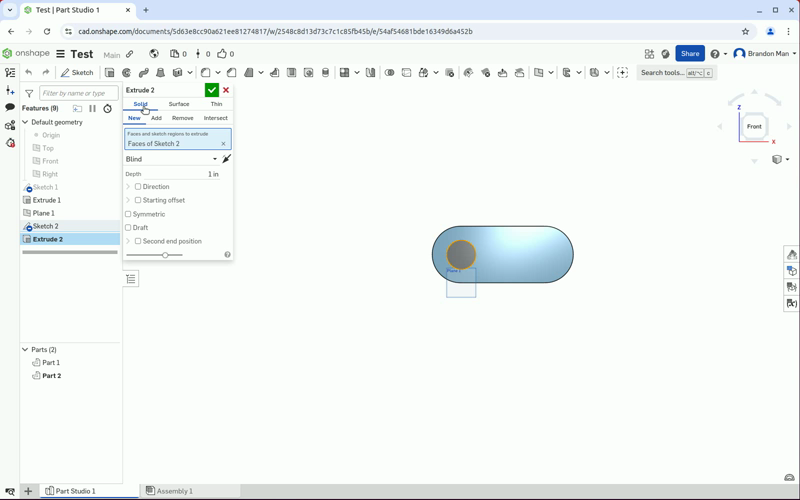
click(143, 106)
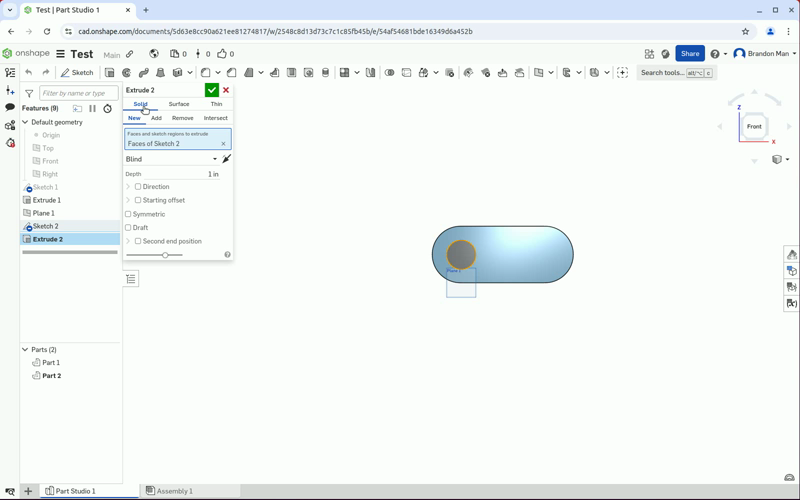
mouse_move(137, 120)
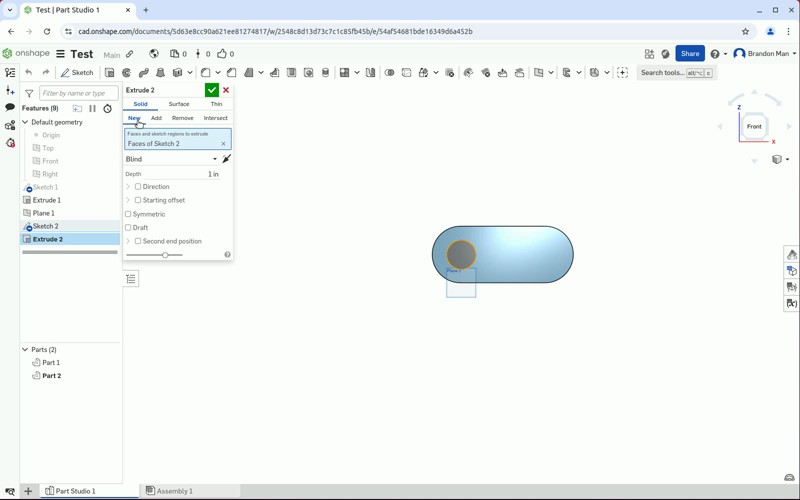
click(137, 120)
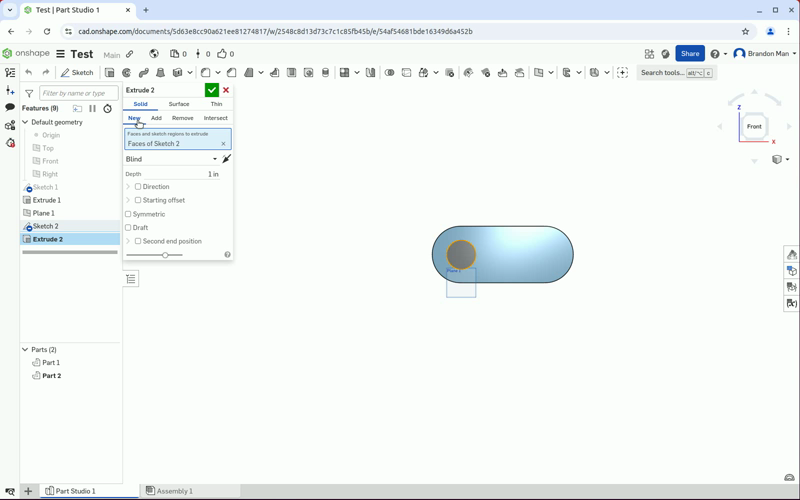
key(tab, 4)
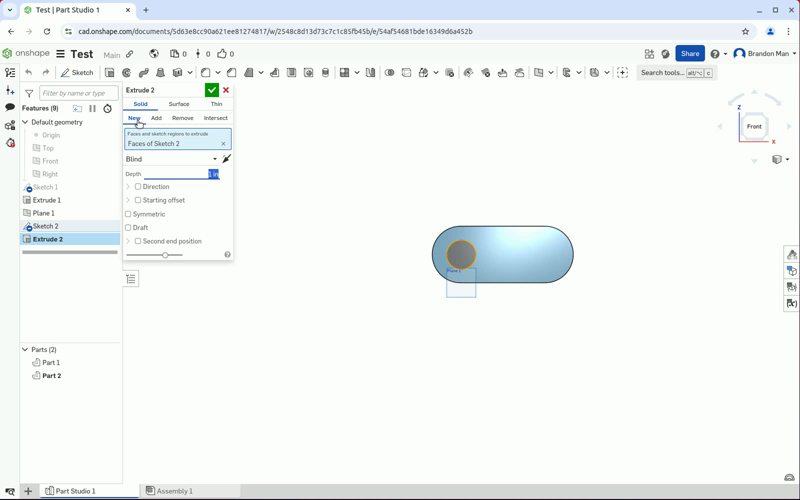
text(5.777)
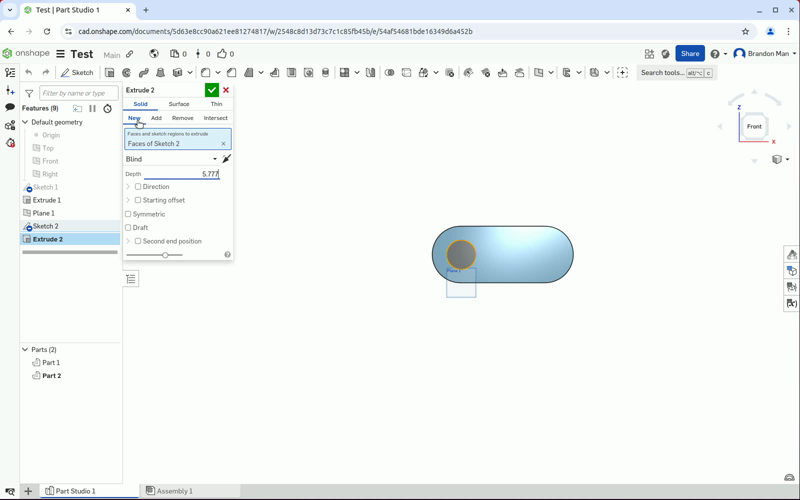
key(enter)
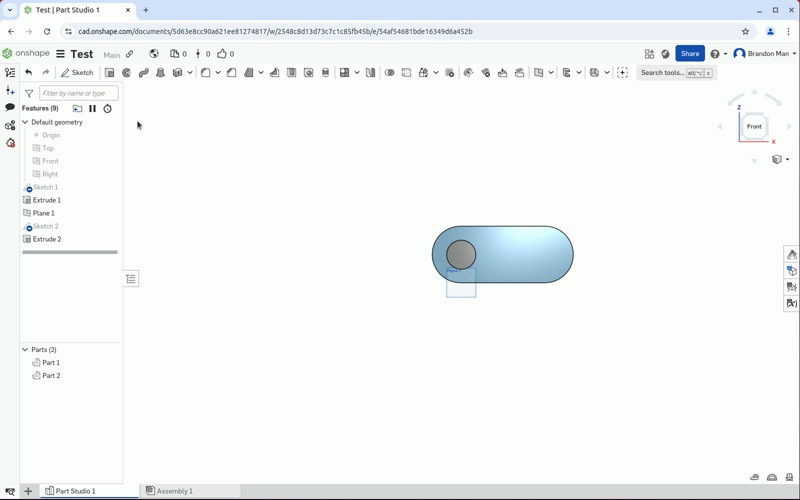
key(shift+h)
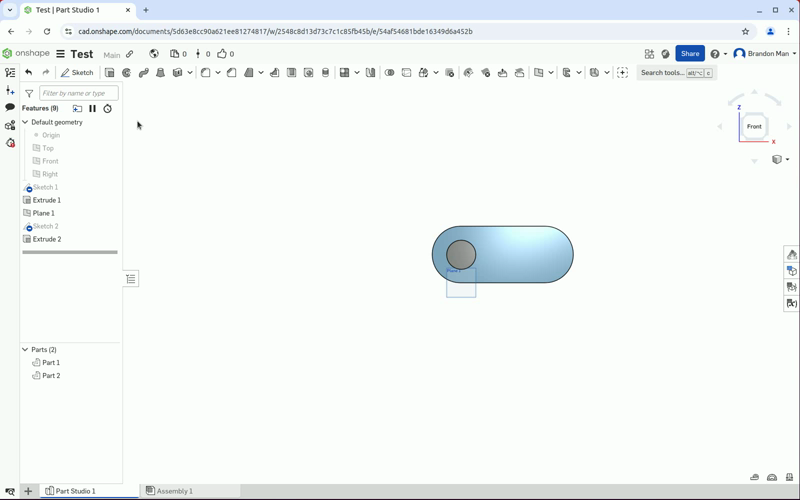
key(shift+h)
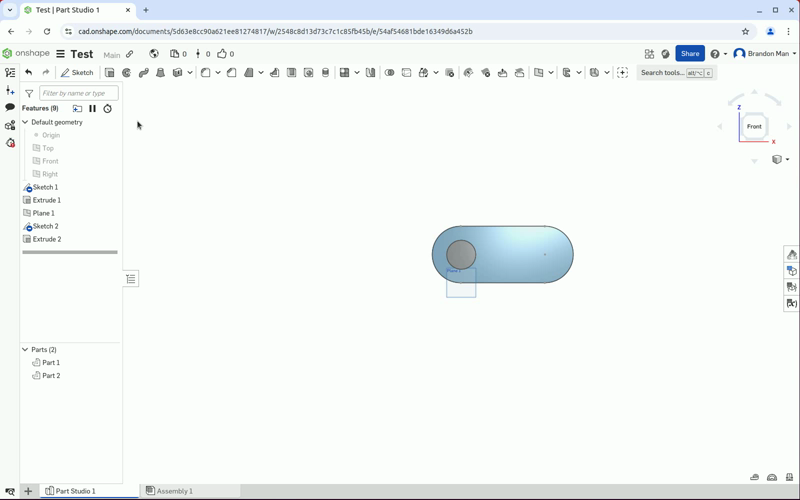
key(shift+7)
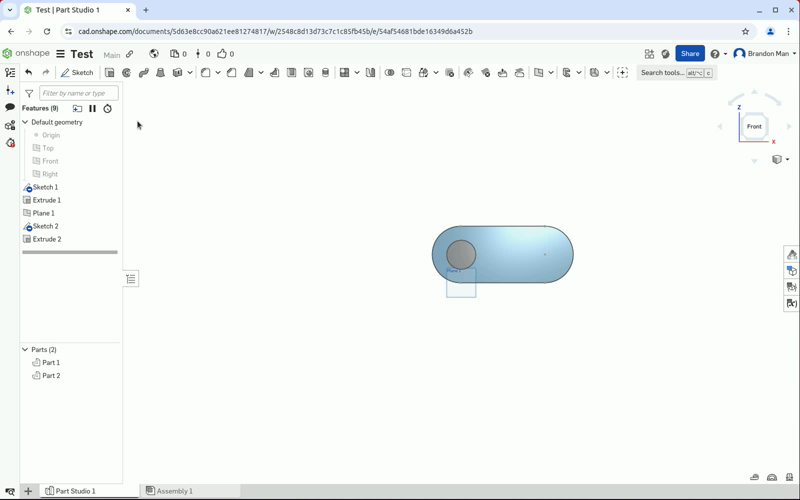
key(left, 2)
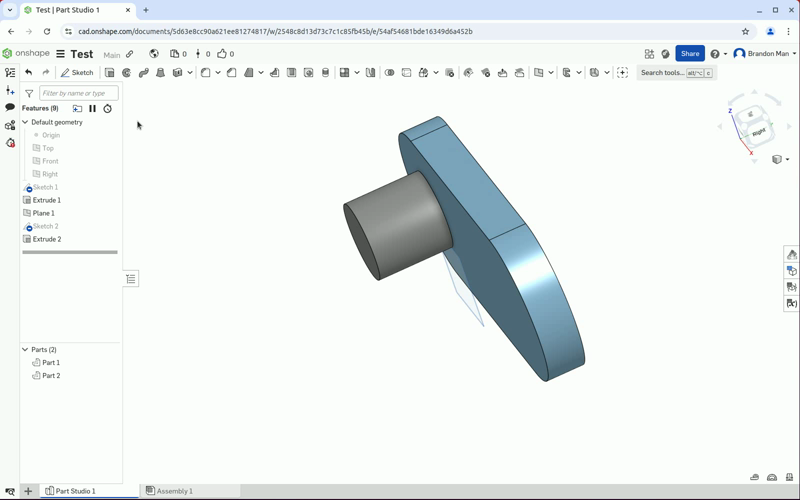
key(down, 2)
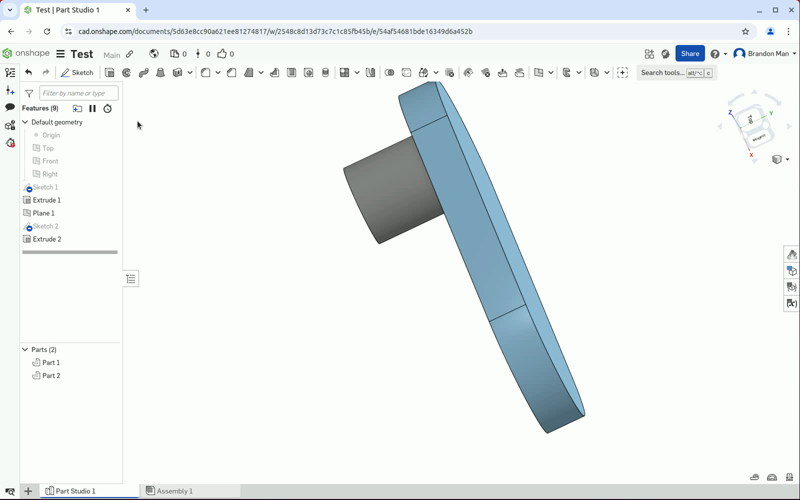
key(up, 2)
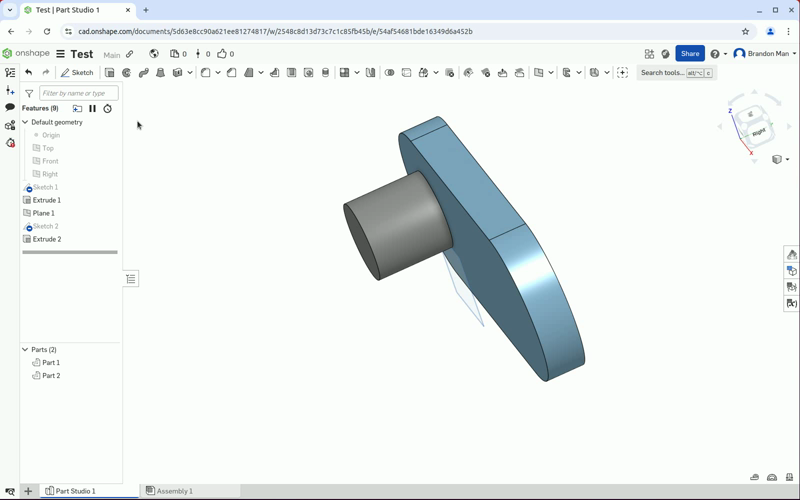
key(right, 2)
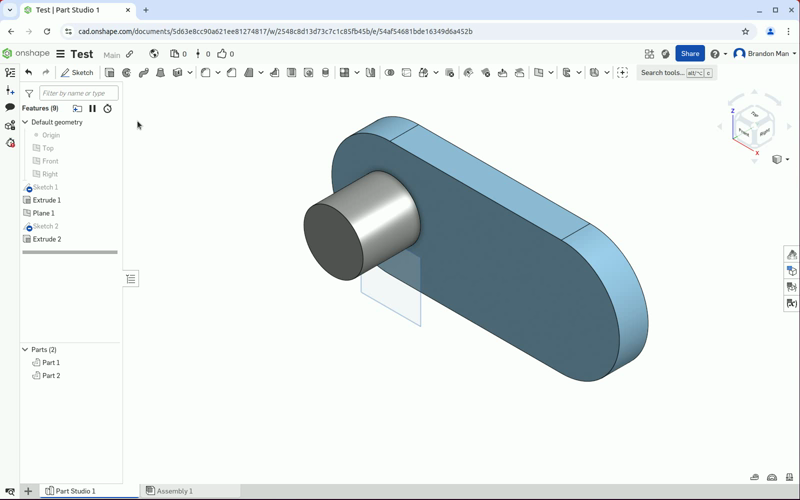
mouse_move(73, 189)
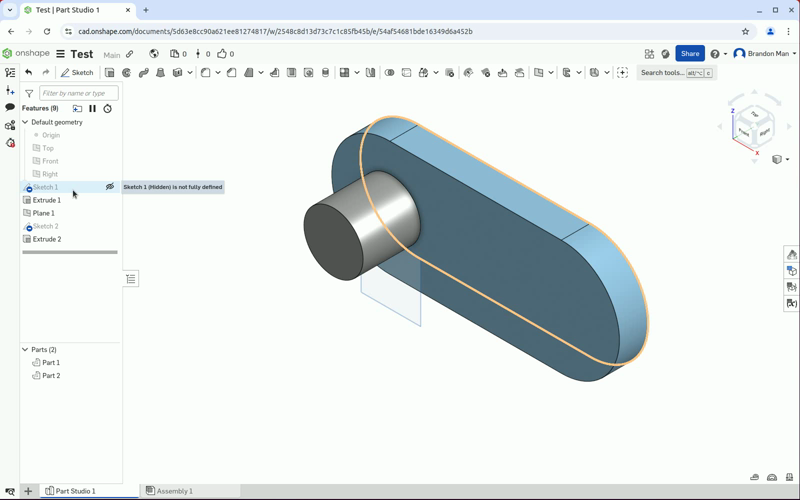
click(73, 189)